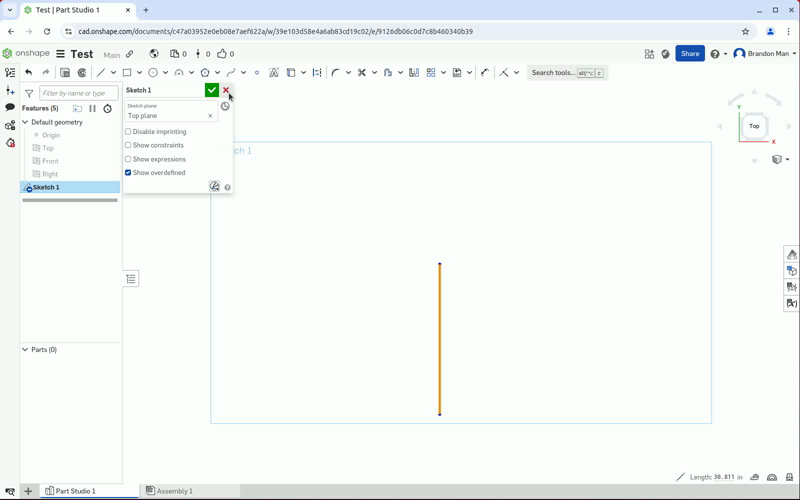
key(shift+h)
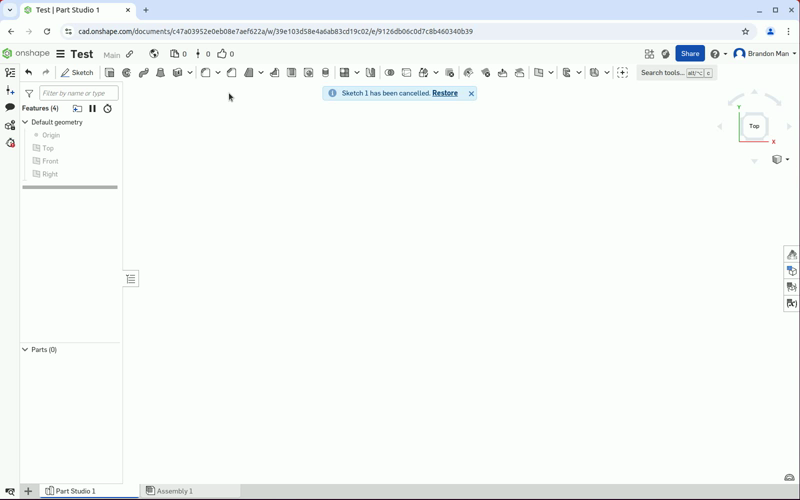
mouse_move(73, 352)
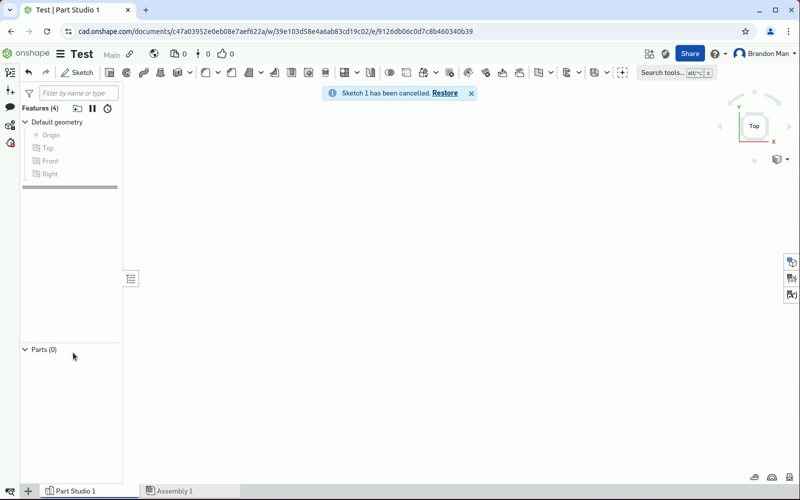
key(y)
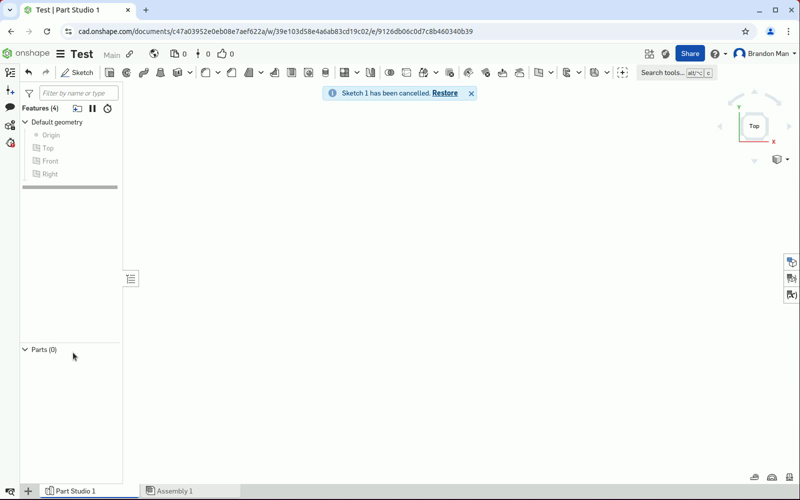
key(shift+p)
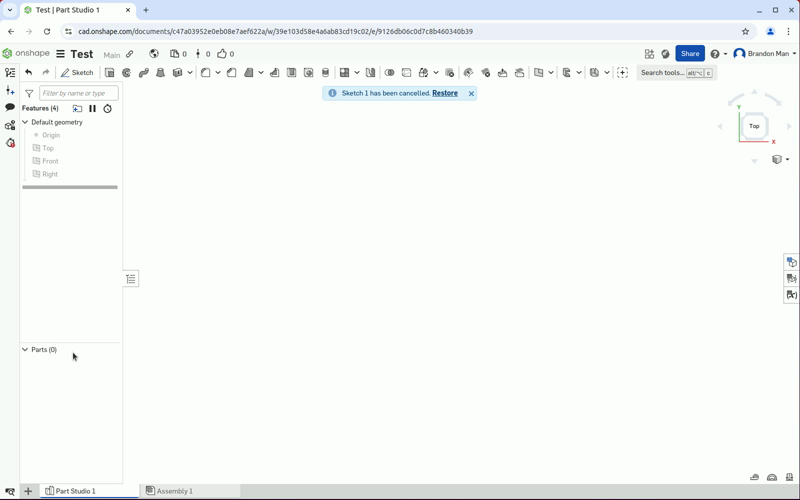
key(space)
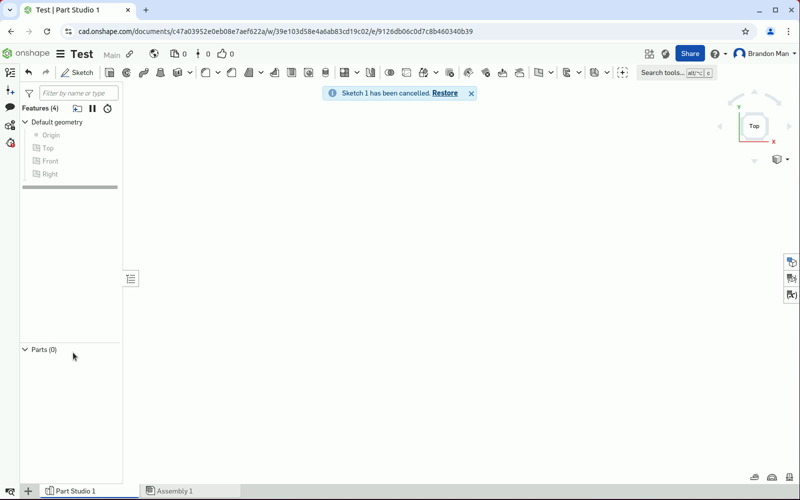
key_down(shift)
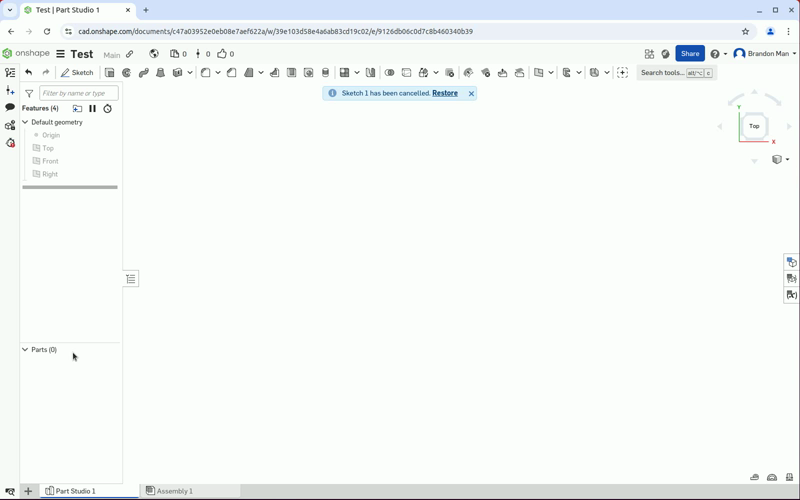
key(up)
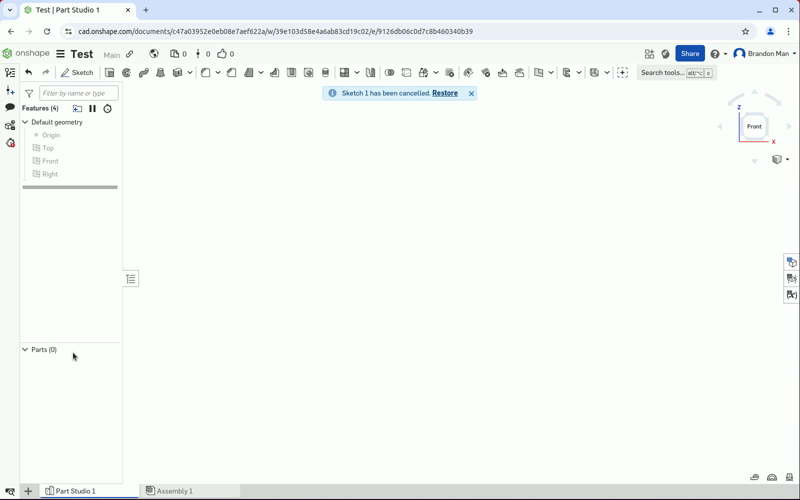
key_up(shift)
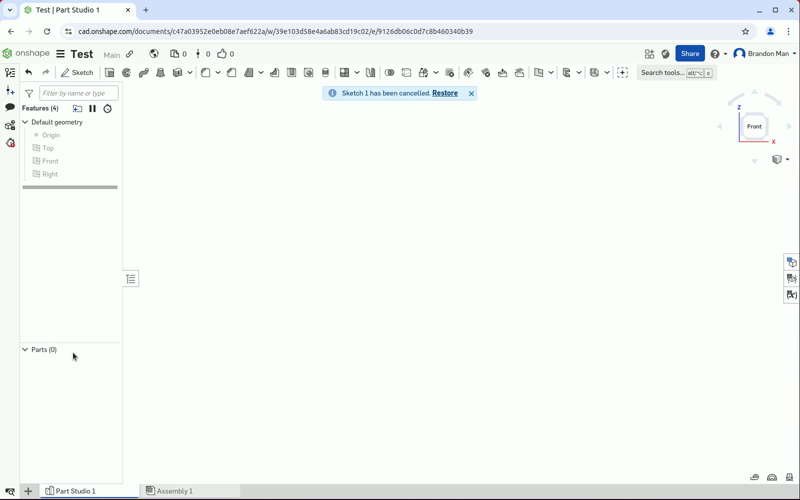
mouse_move(73, 352)
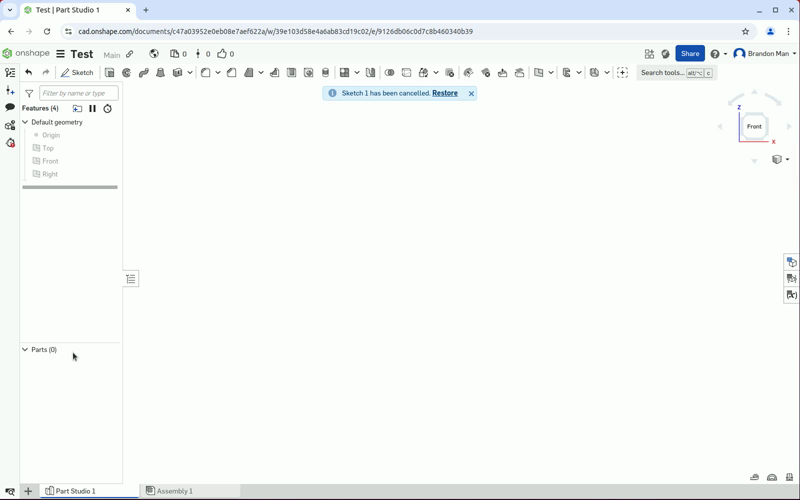
key(shift+y)
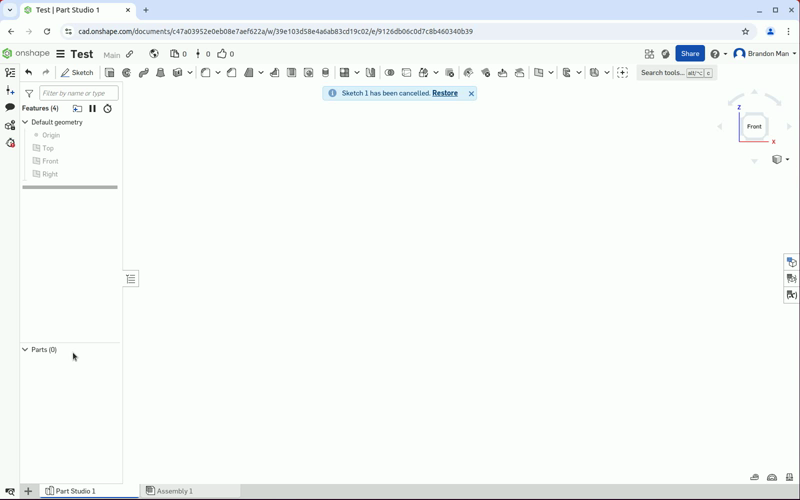
key(shift+s)
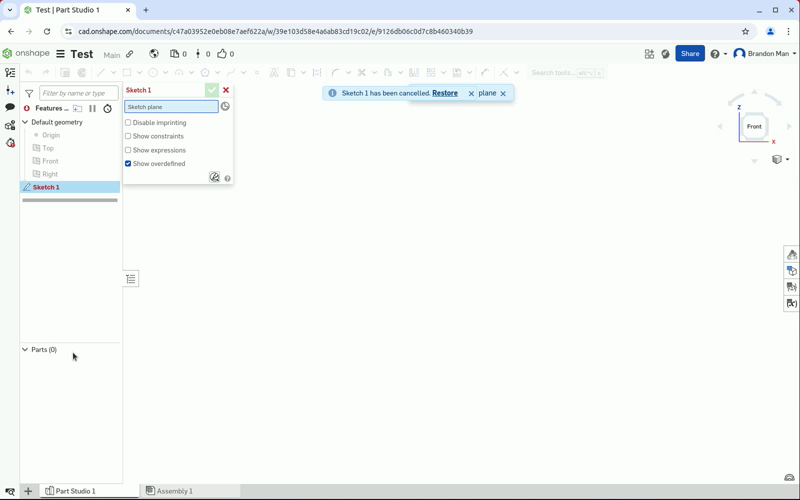
mouse_move(73, 163)
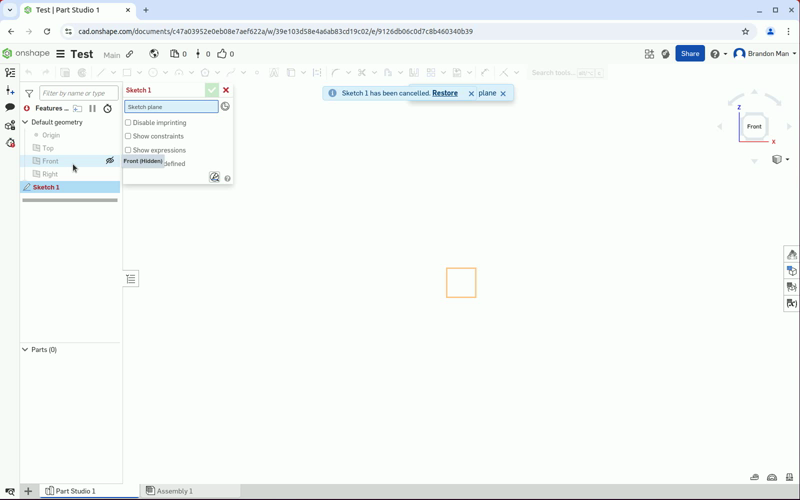
click(73, 163)
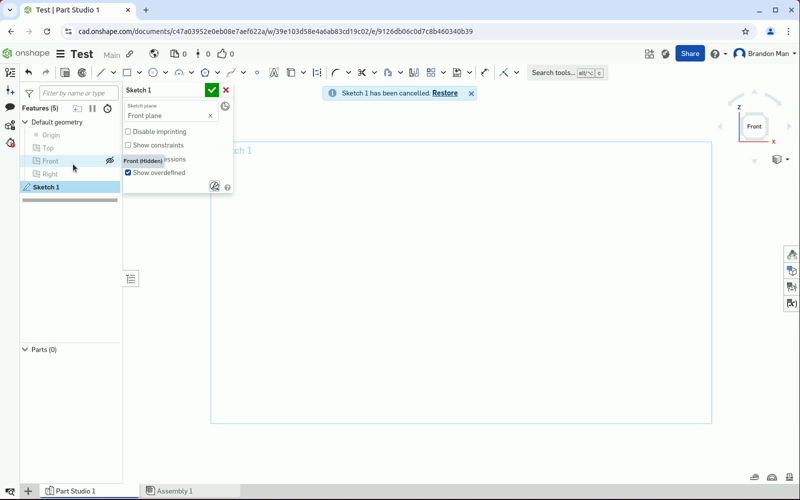
mouse_move(73, 352)
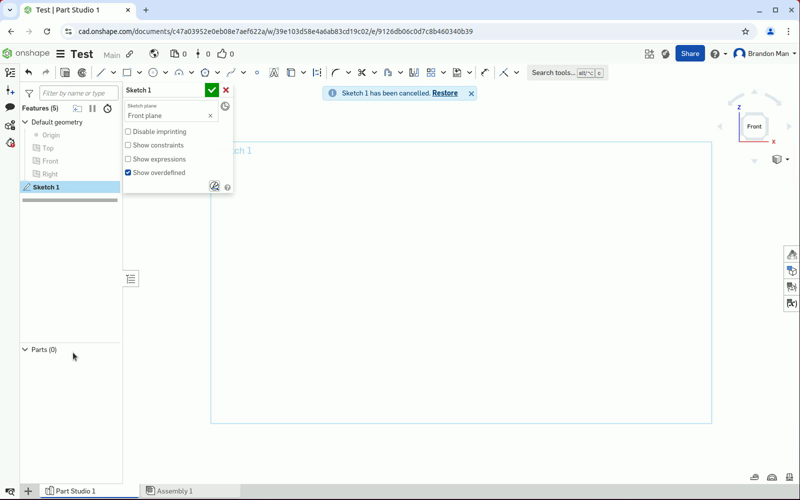
key(y)
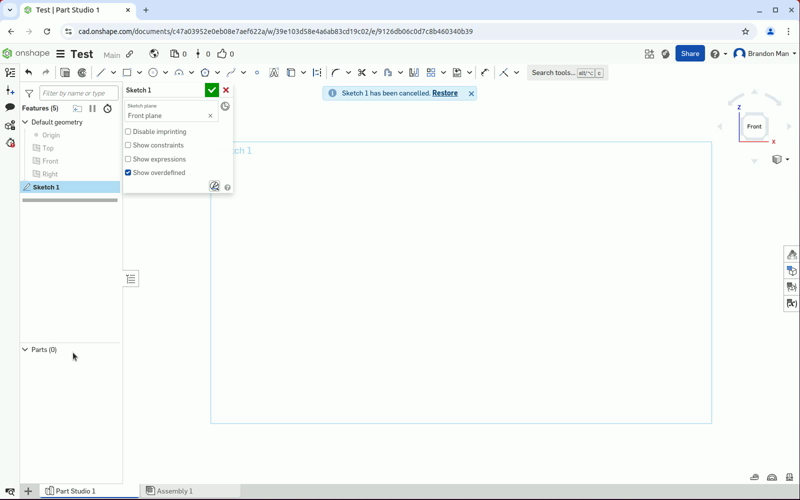
key(l)
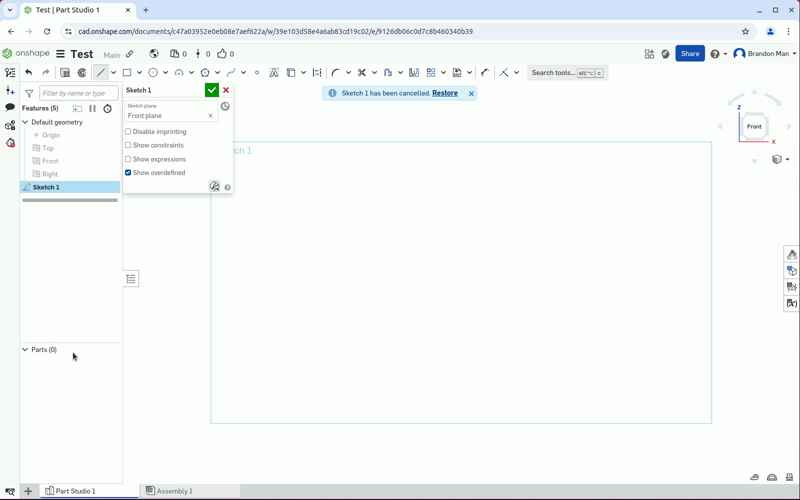
key_down(shift)
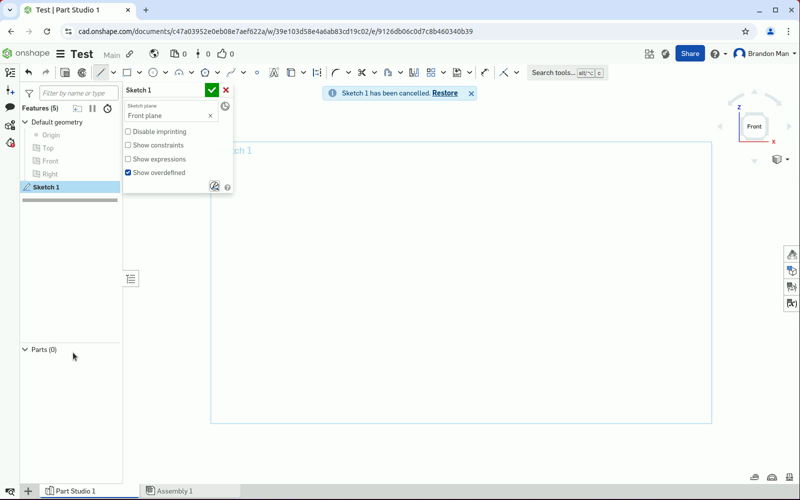
mouse_move(348, 282)
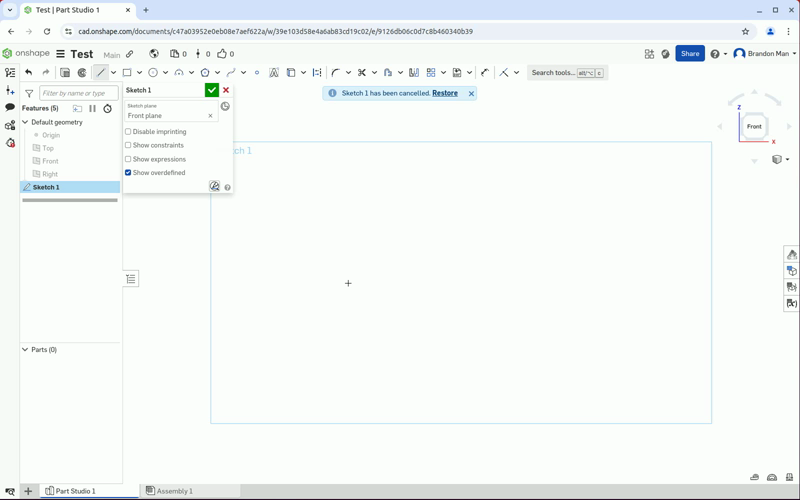
click(348, 282)
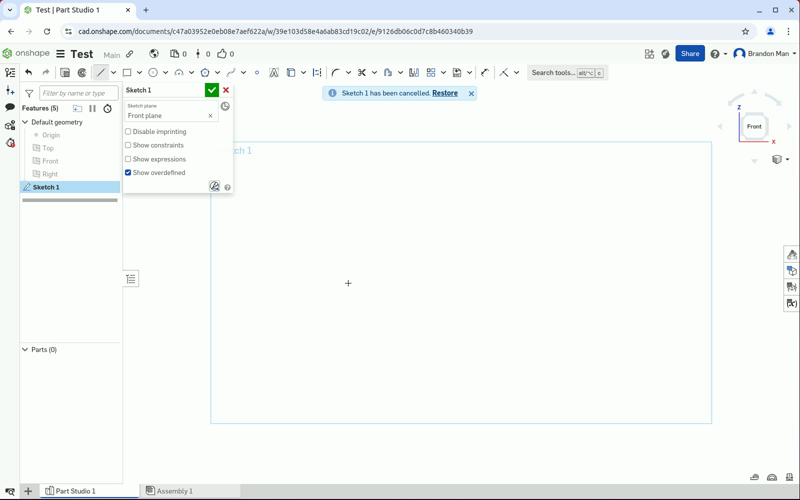
key_up(shift)
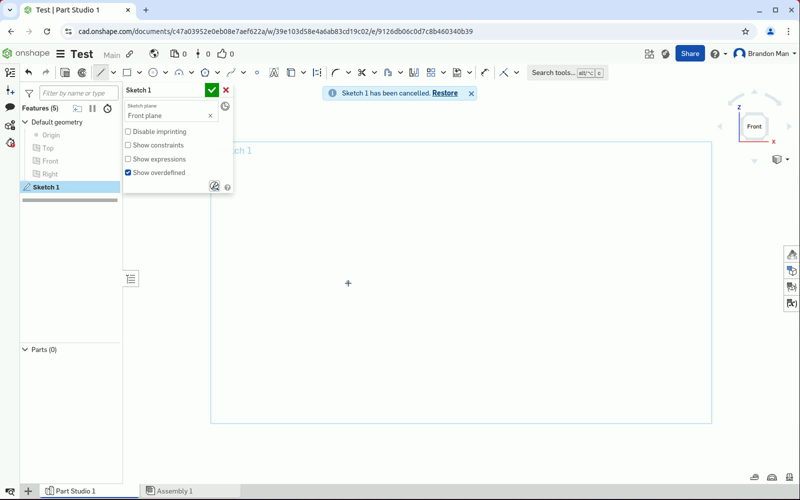
key_down(shift)
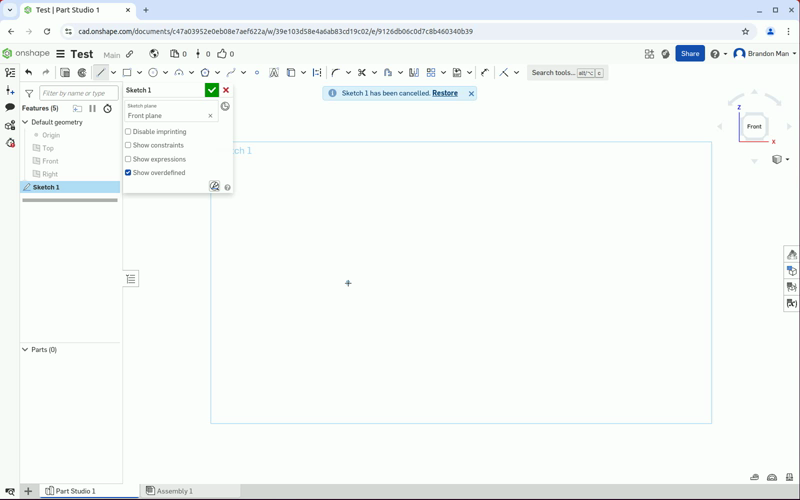
mouse_move(460, 282)
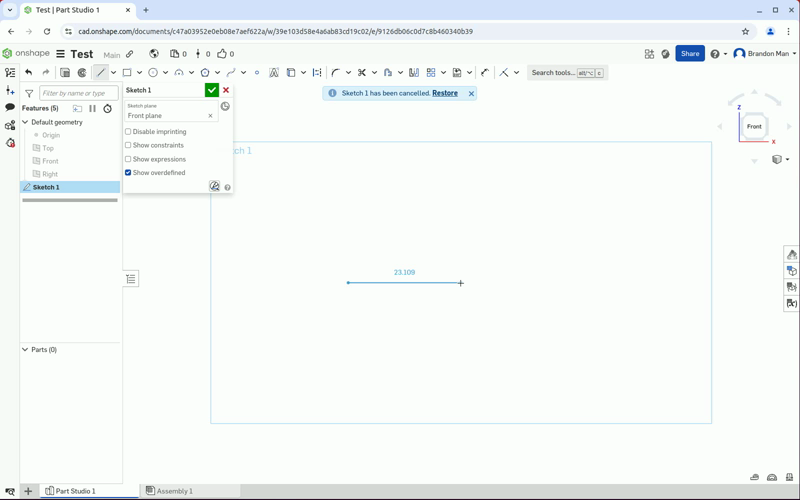
click(460, 282)
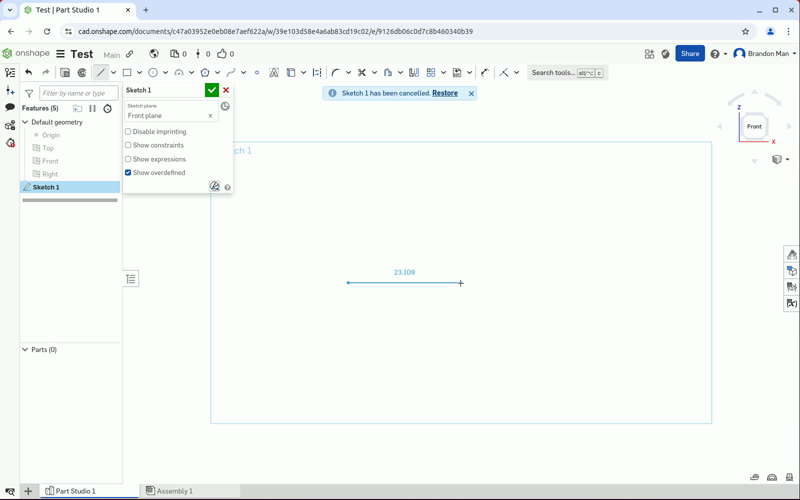
key_up(shift)
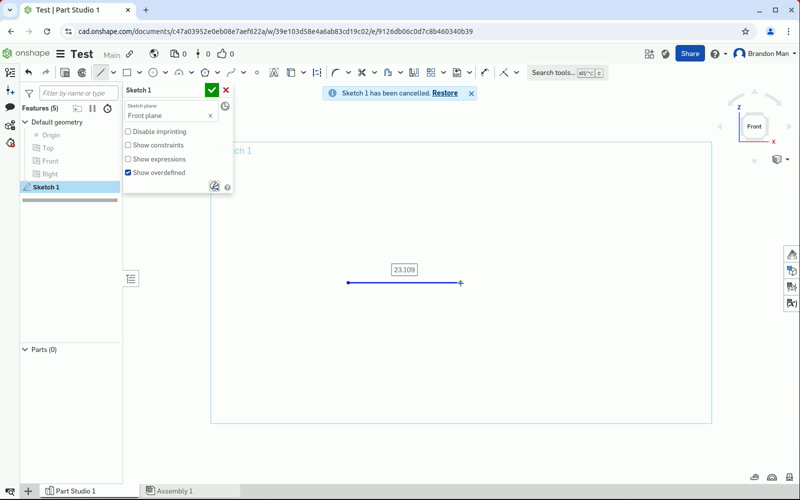
key_down(shift)
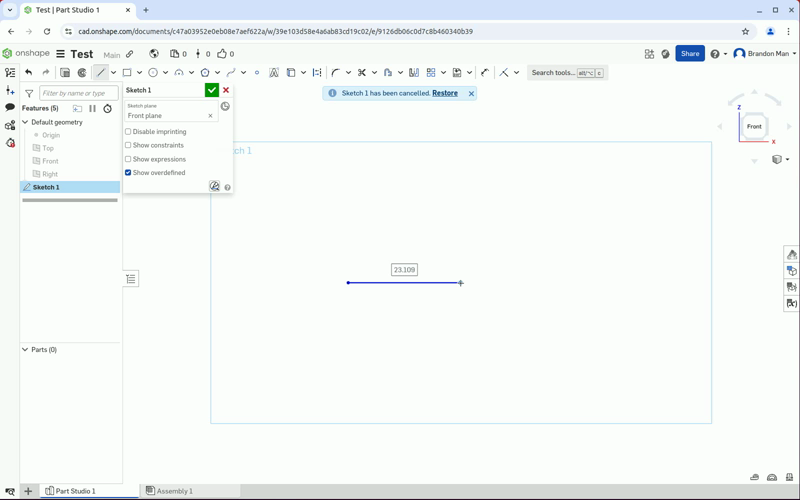
mouse_move(490, 282)
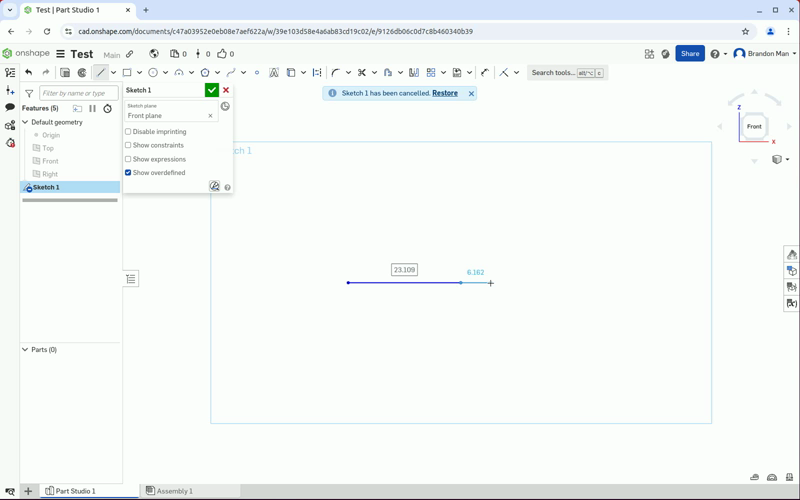
mouse_move(460, 245)
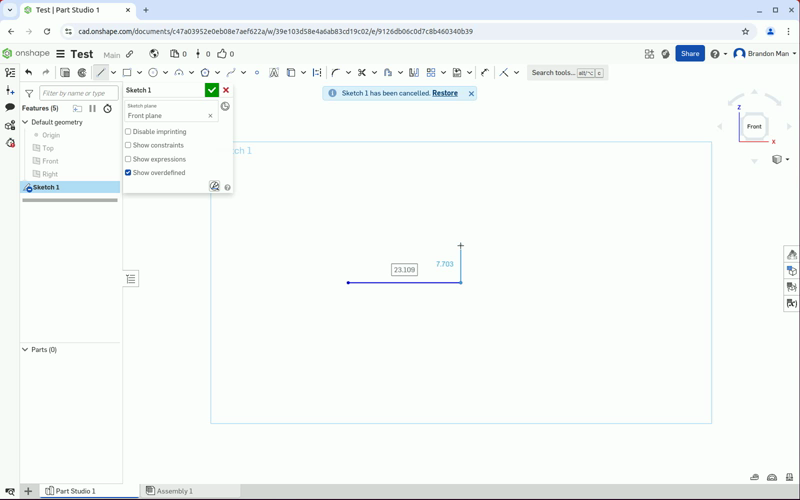
click(460, 245)
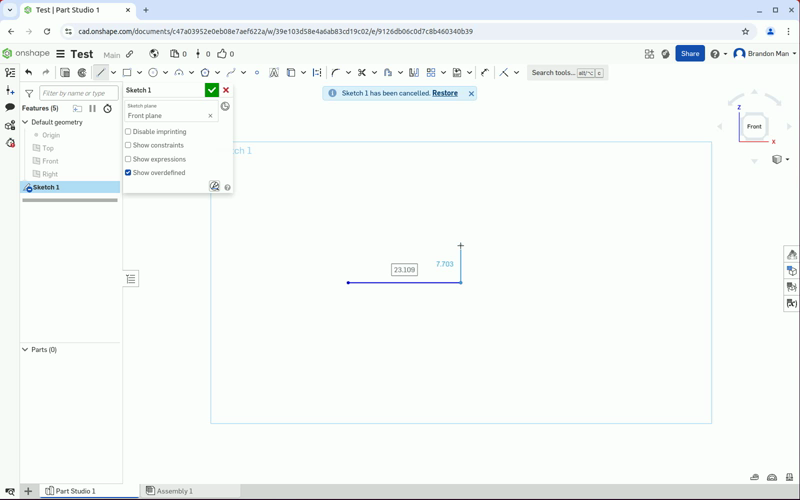
key_up(shift)
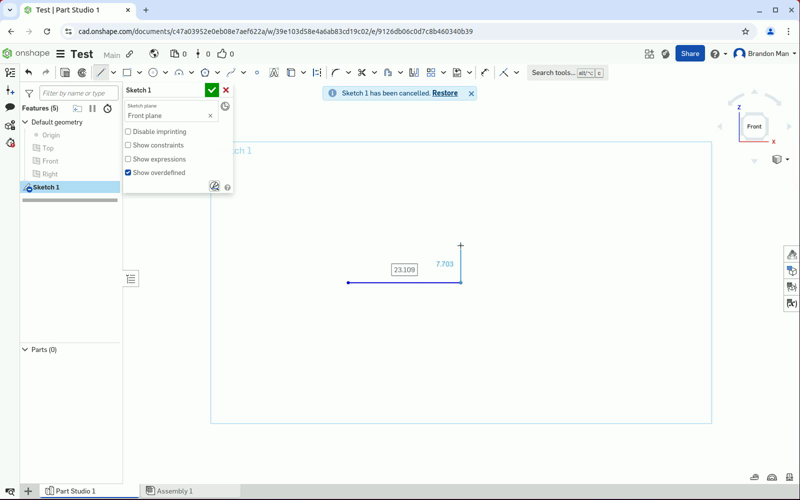
key_down(shift)
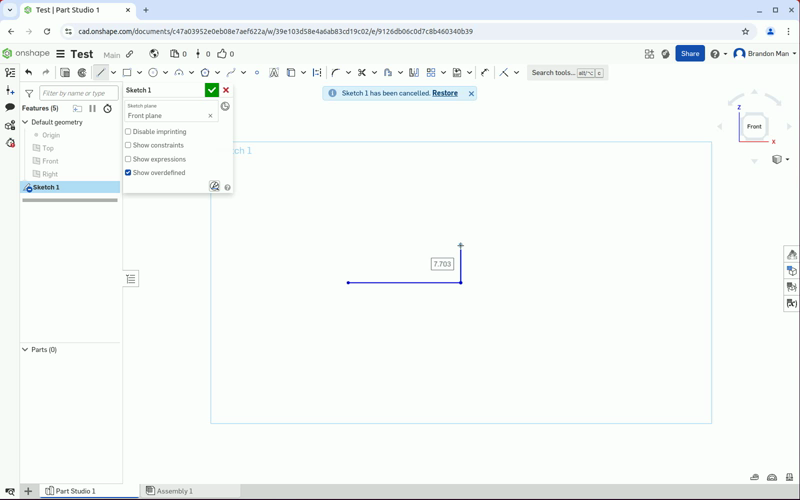
mouse_move(348, 245)
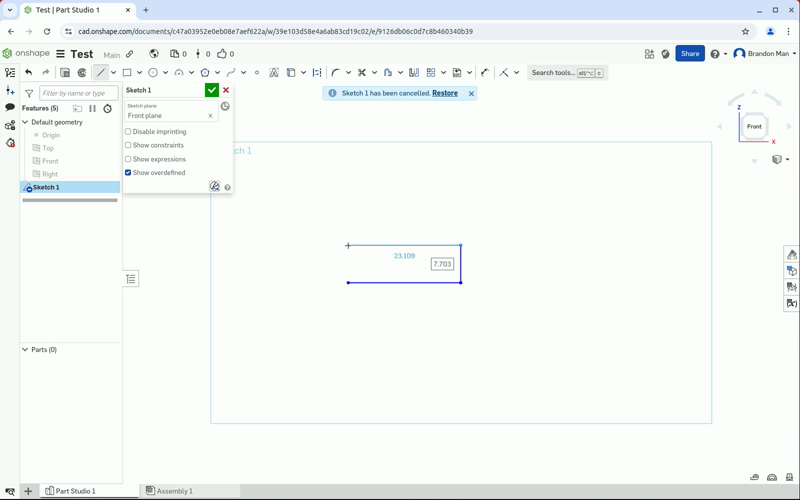
click(348, 245)
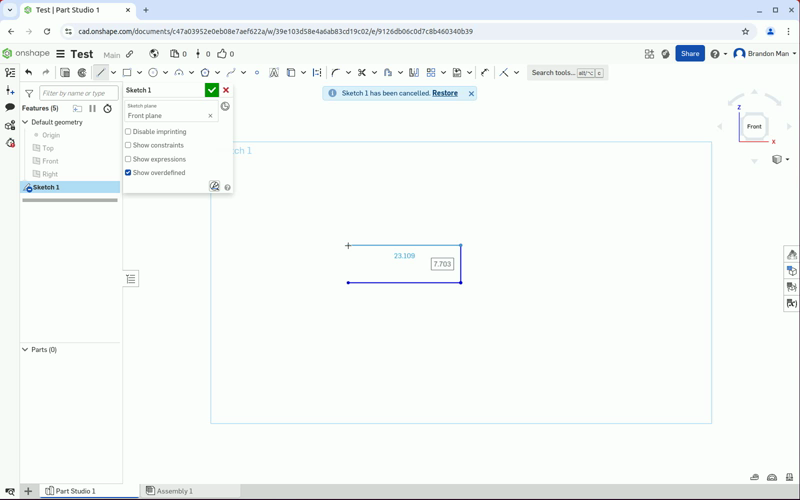
key_up(shift)
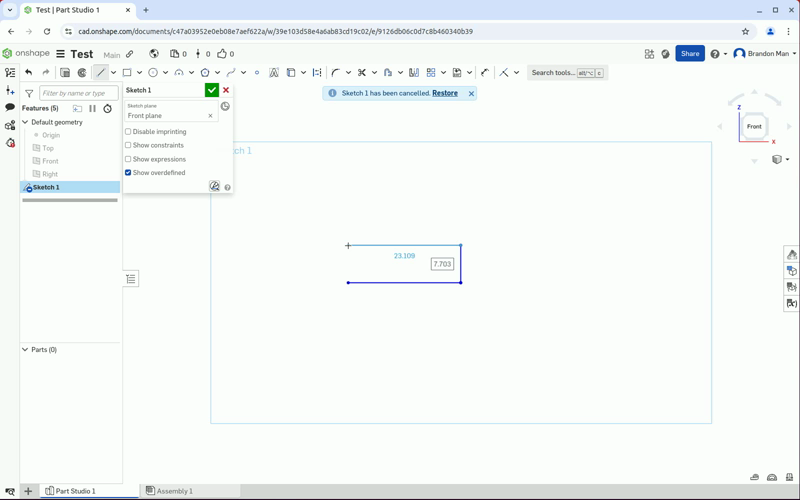
mouse_move(378, 245)
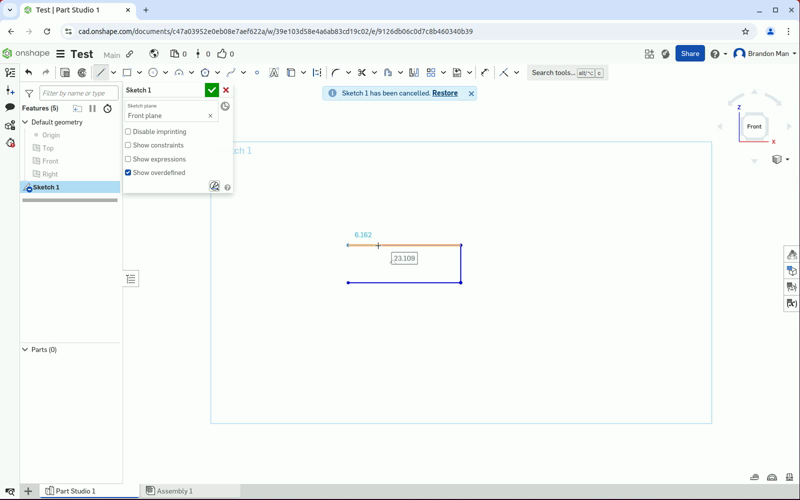
key_down(shift)
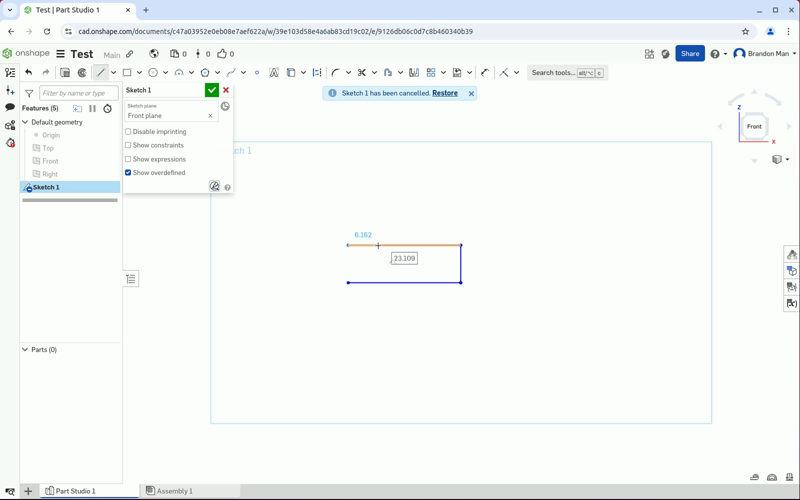
mouse_move(348, 282)
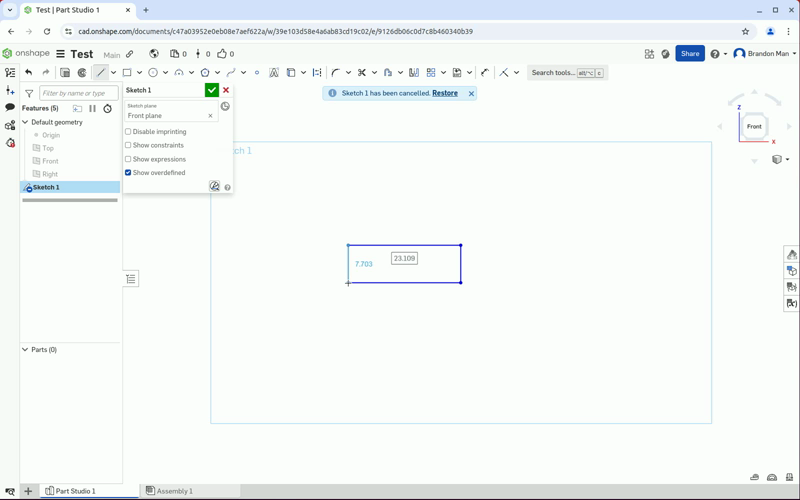
key_up(shift)
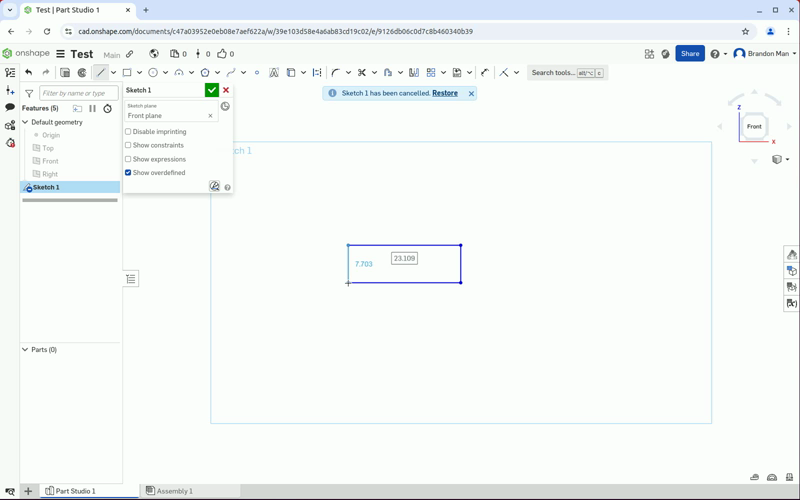
click(348, 282)
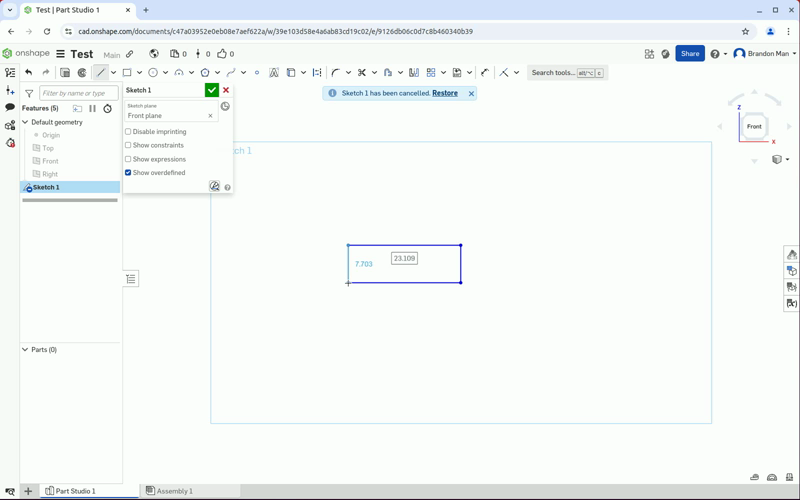
key(esc)
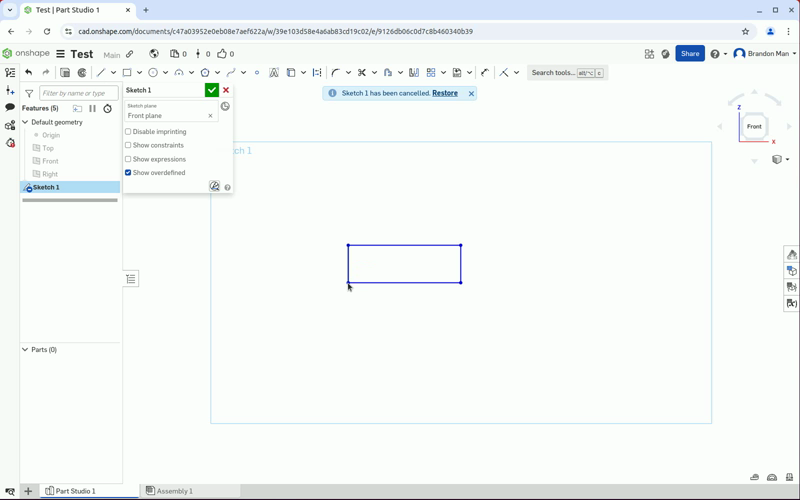
mouse_move(408, 276)
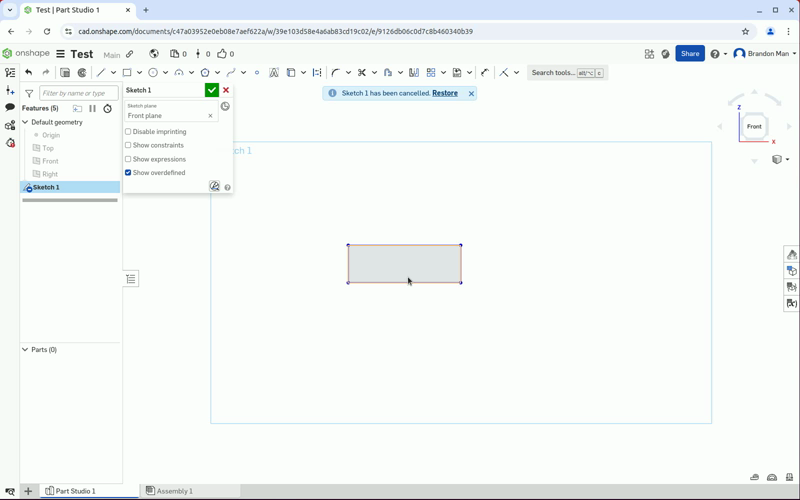
click(408, 276)
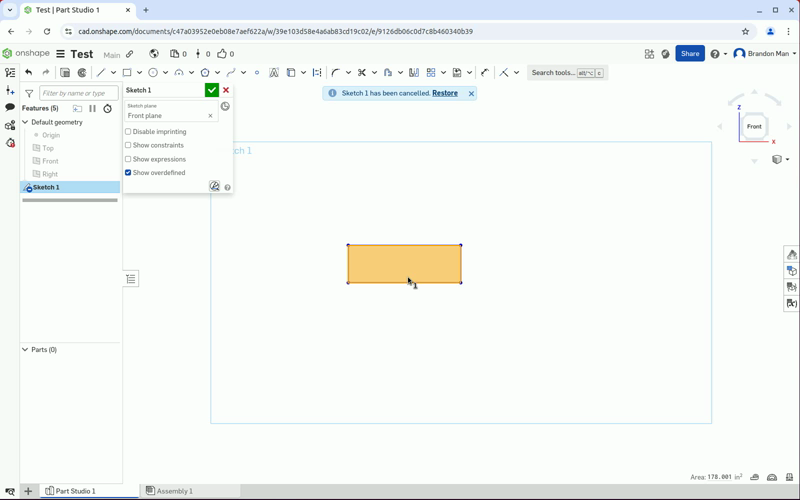
mouse_move(73, 352)
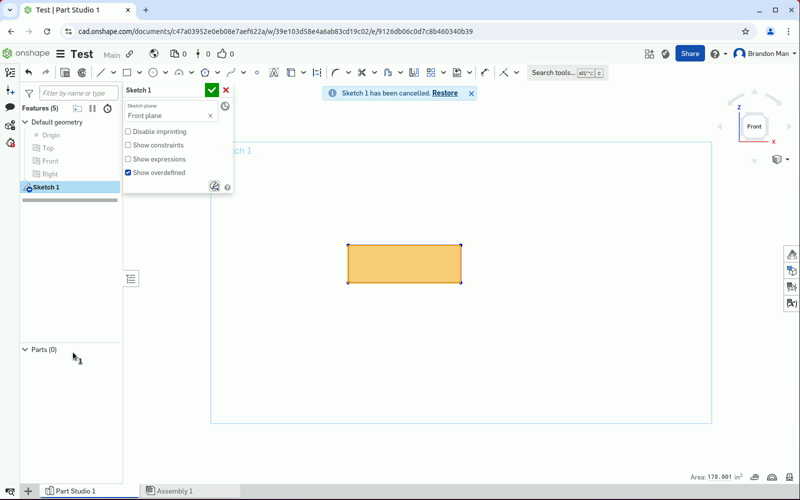
key(shift+y)
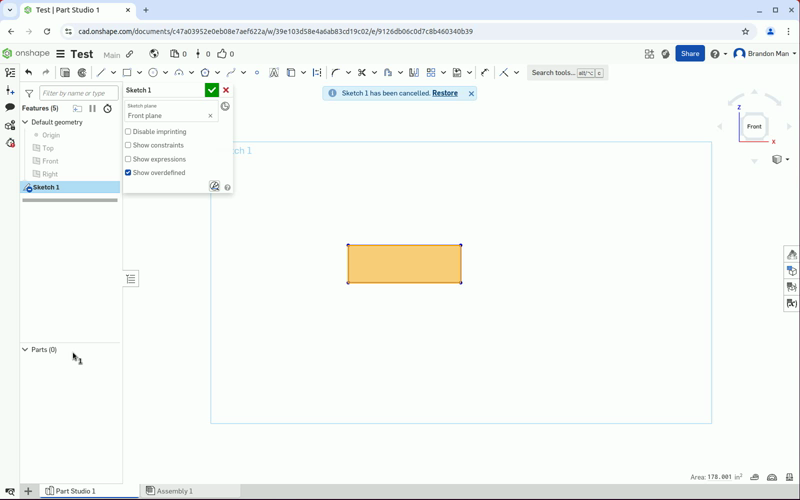
key(shift+e)
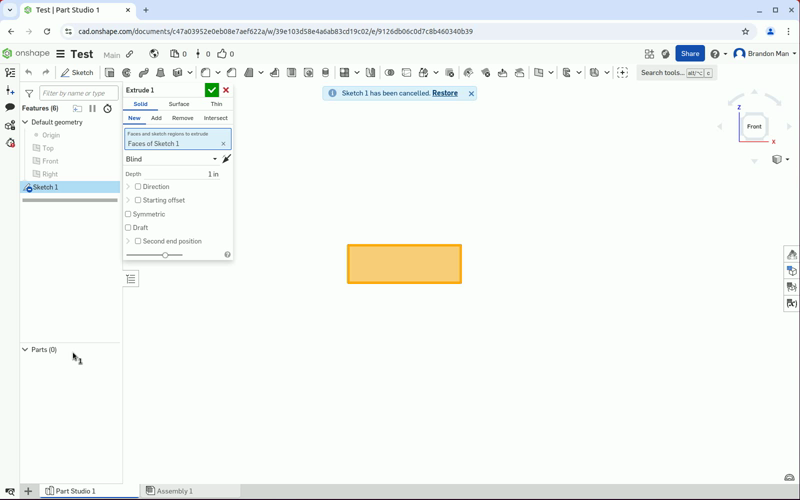
mouse_move(143, 106)
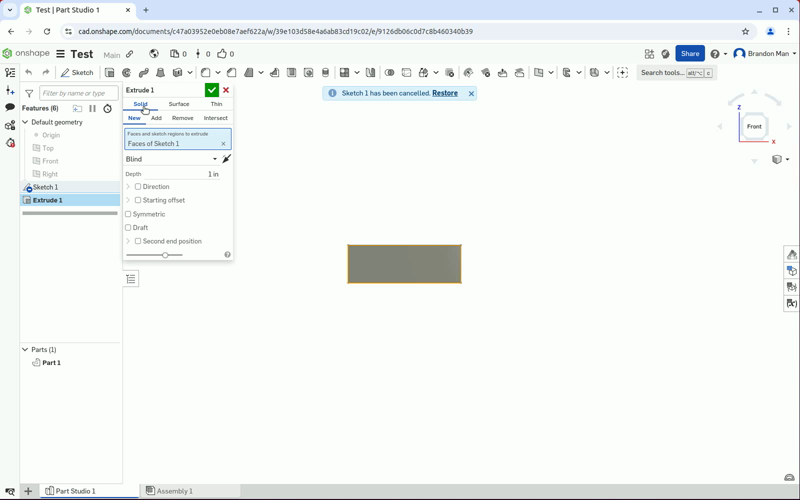
click(143, 106)
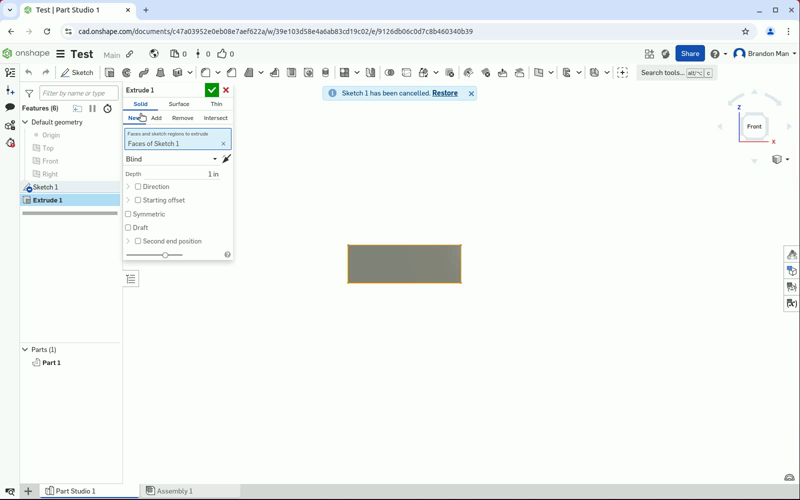
mouse_move(137, 120)
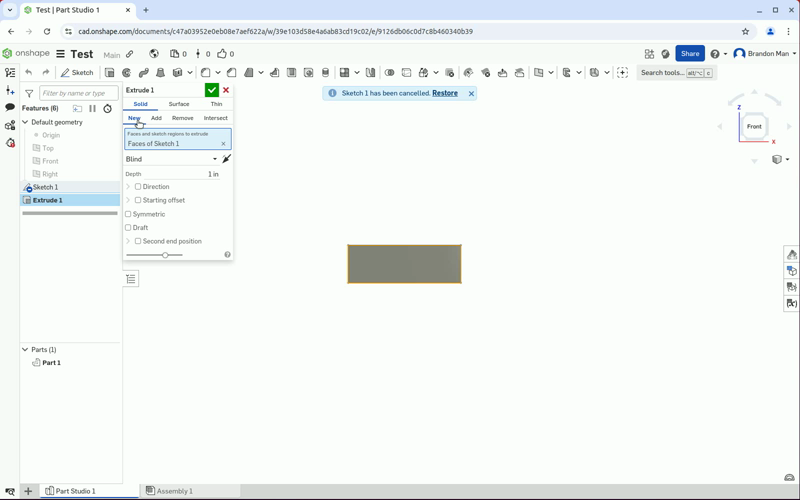
click(137, 120)
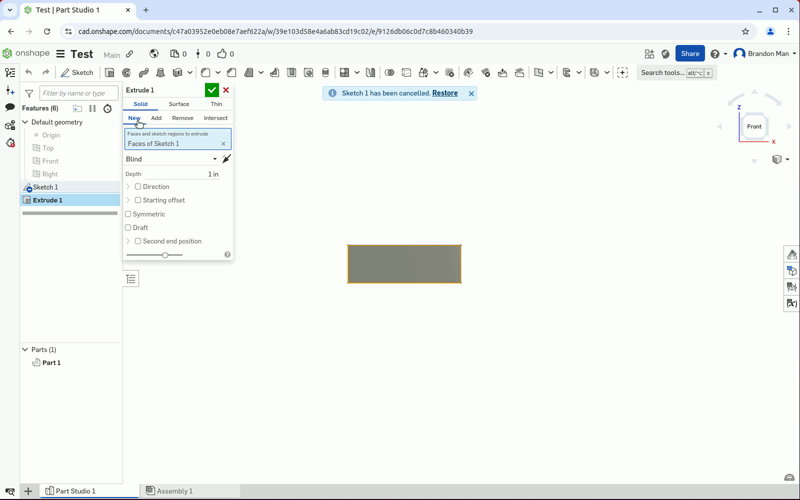
key(tab, 4)
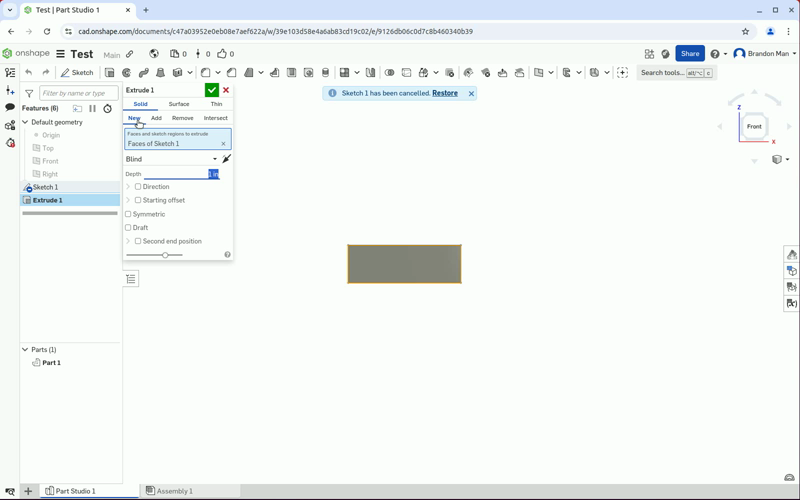
text(11.554)
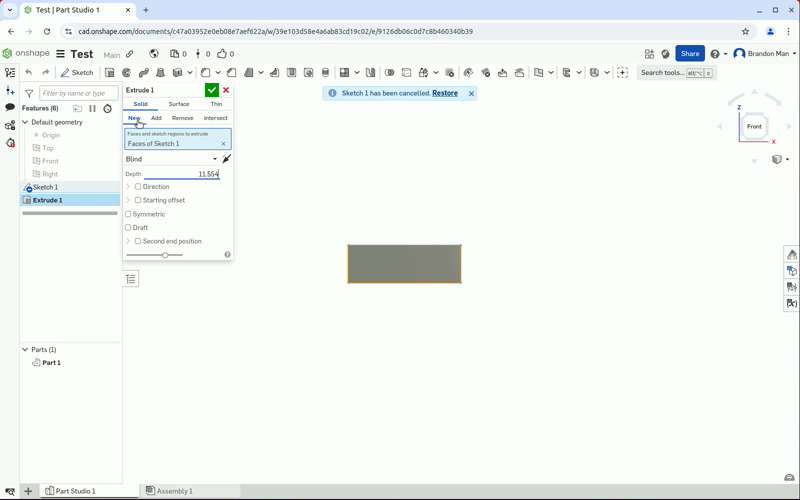
key(enter)
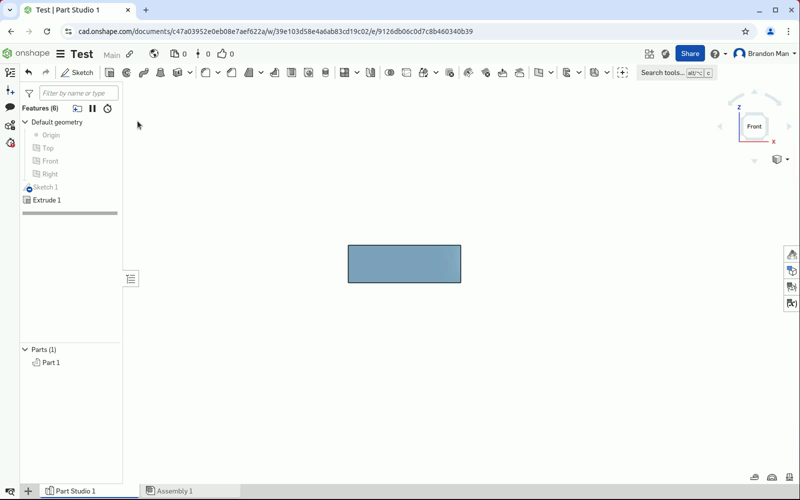
key(shift+h)
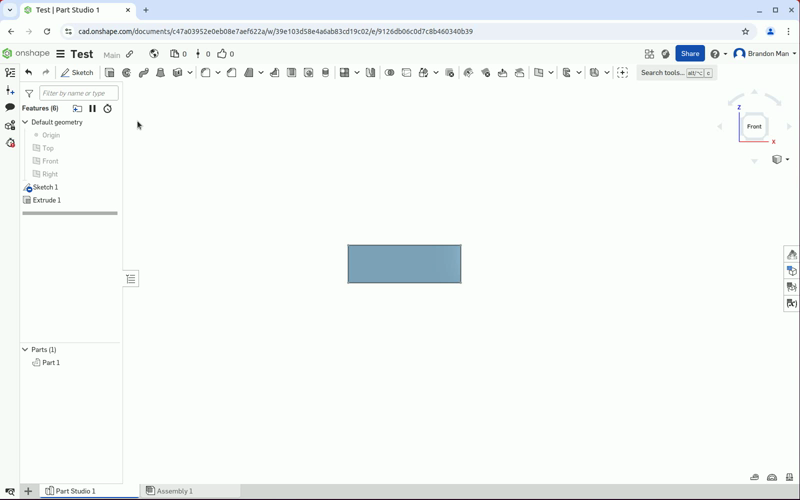
key(shift+h)
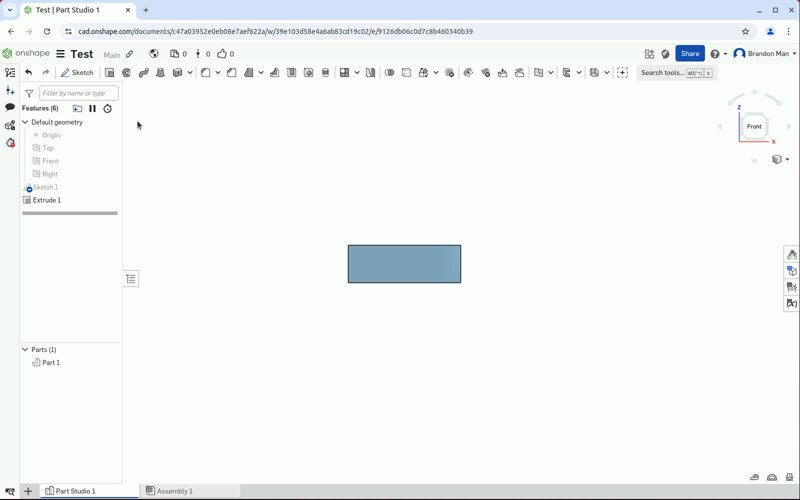
mouse_move(73, 189)
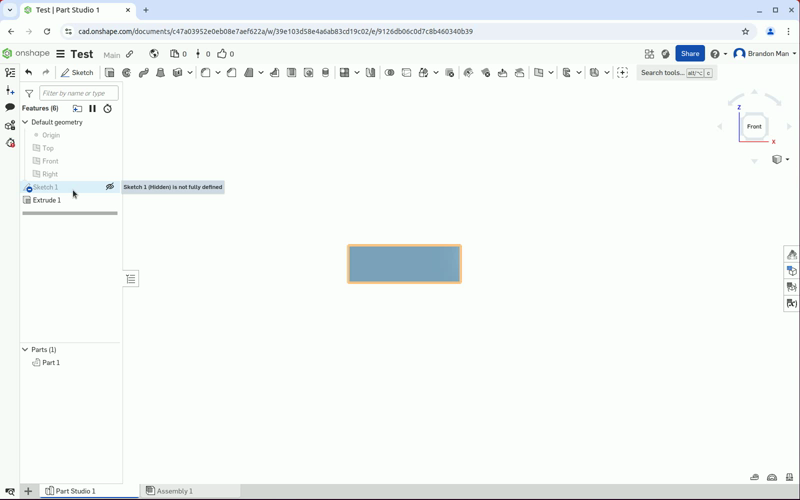
click(73, 189)
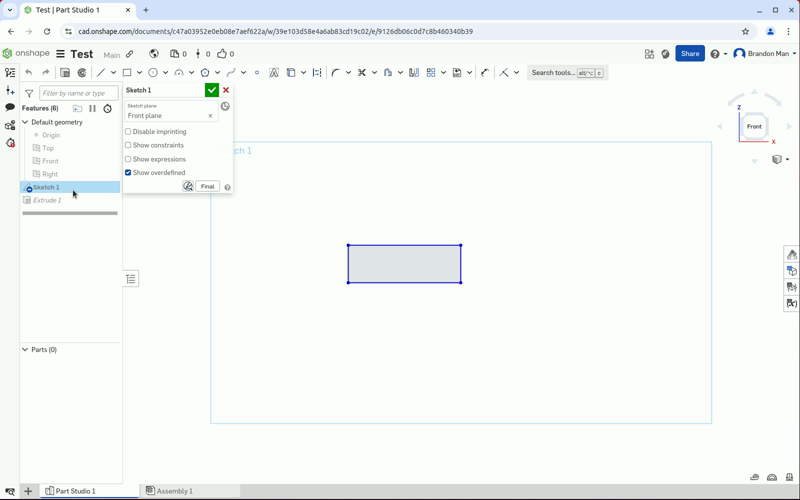
mouse_move(229, 92)
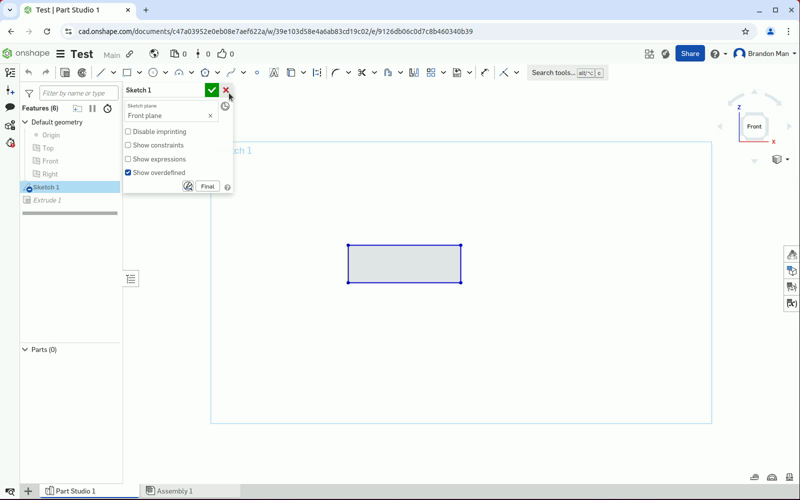
click(229, 92)
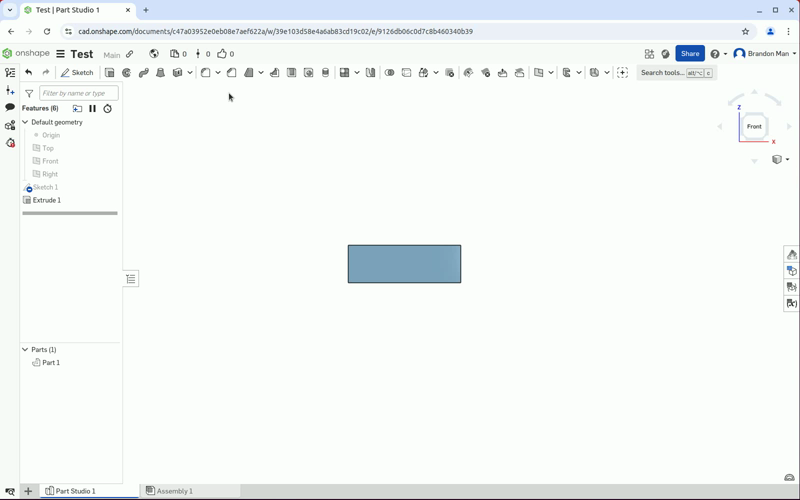
mouse_move(73, 352)
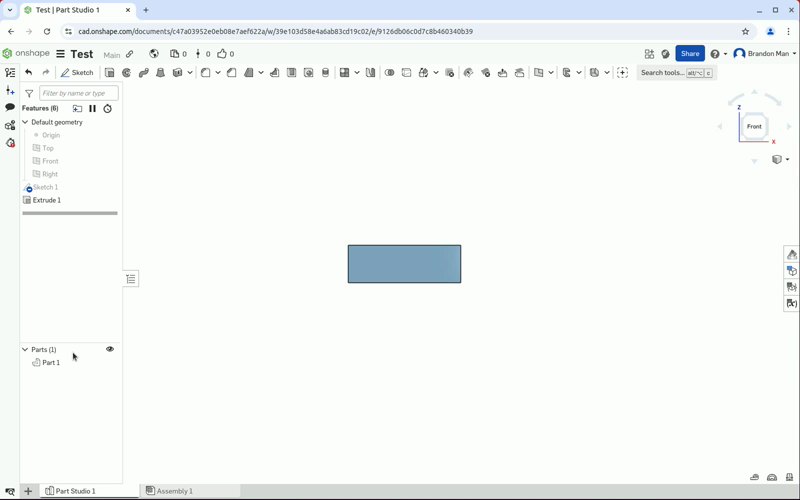
key(y)
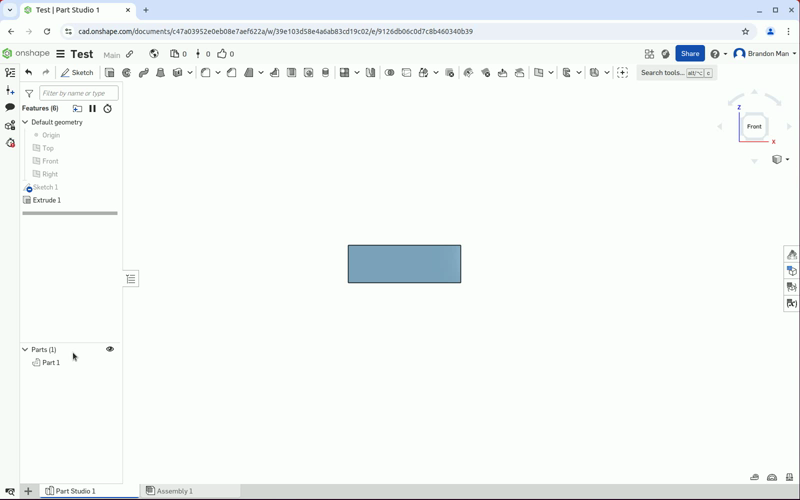
key(shift+p)
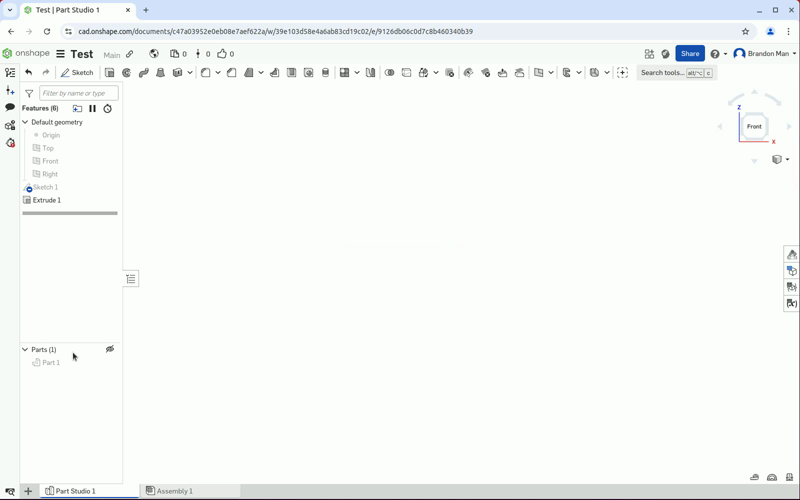
key(space)
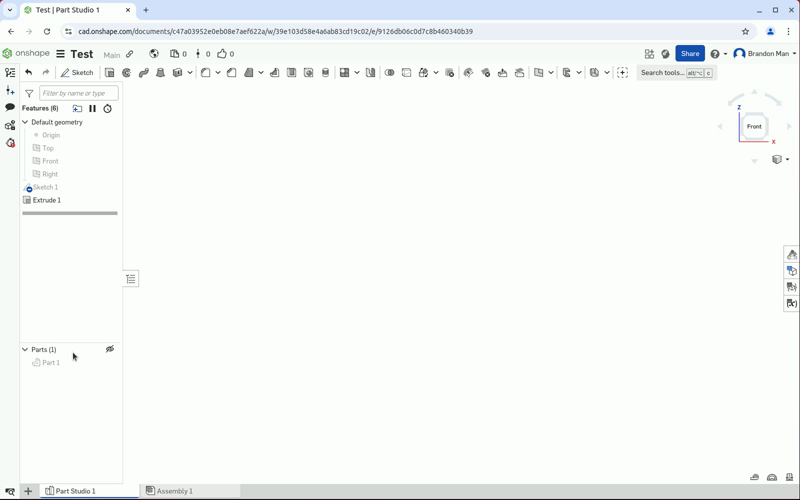
key_down(shift)
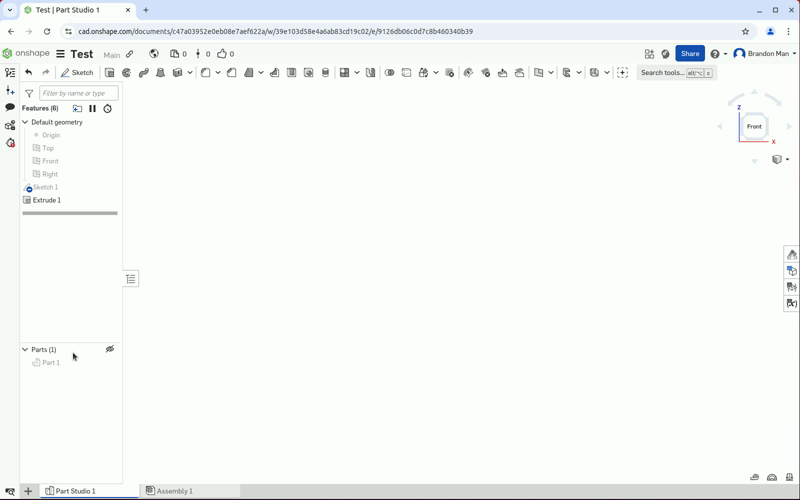
key(left)
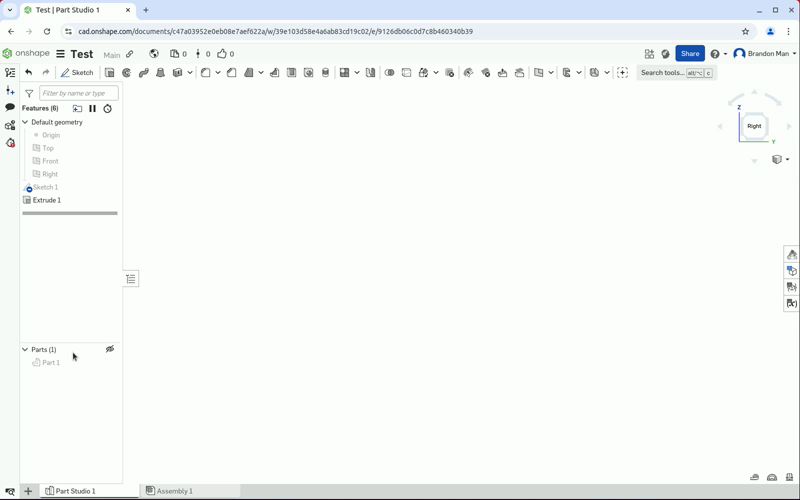
key_up(shift)
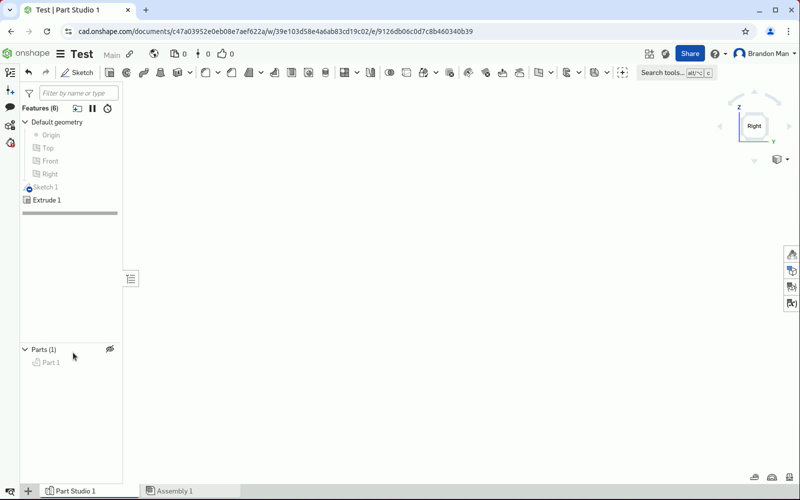
mouse_move(73, 352)
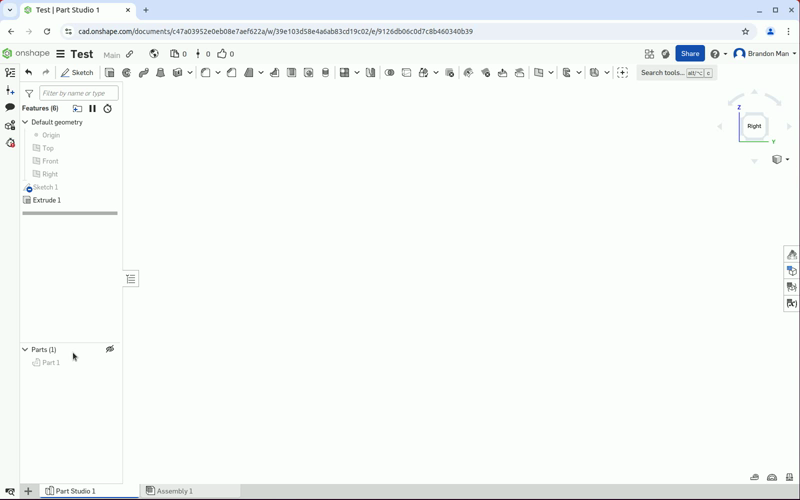
key(shift+y)
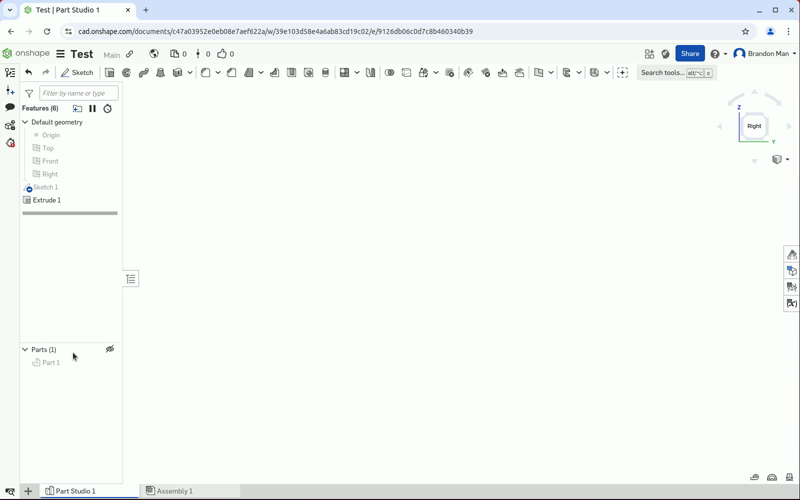
key(shift+s)
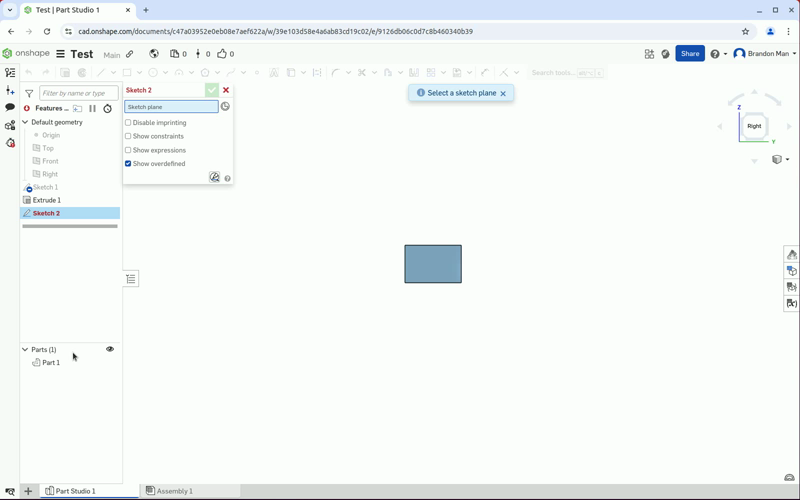
mouse_move(73, 176)
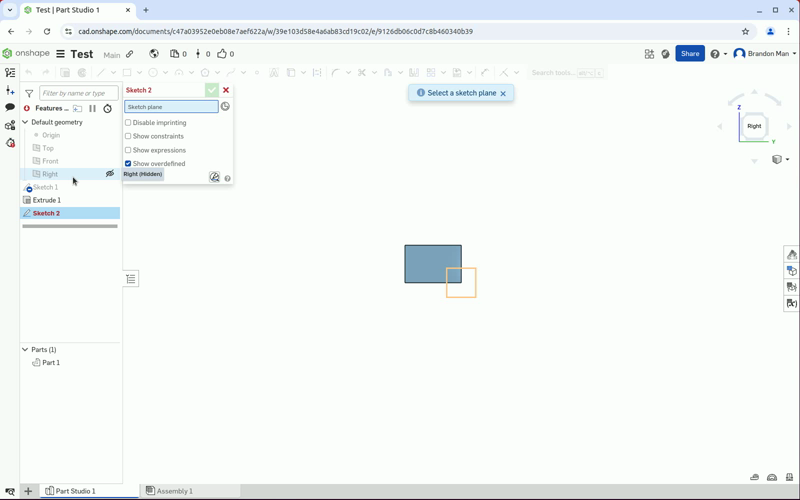
click(73, 176)
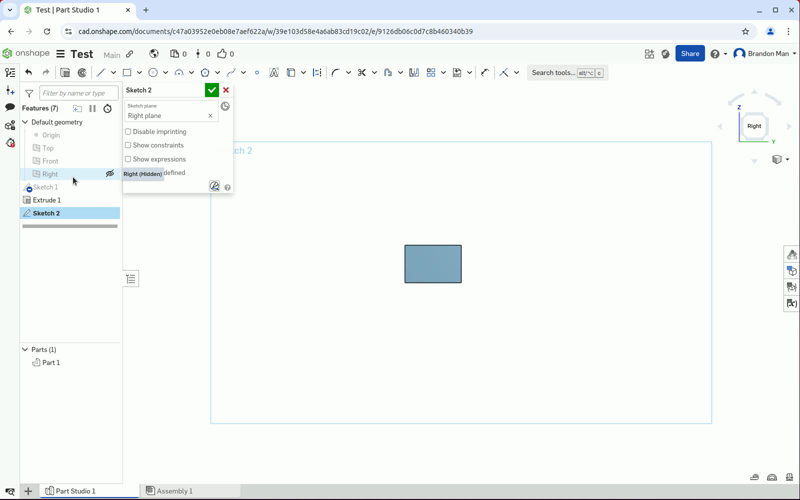
mouse_move(73, 352)
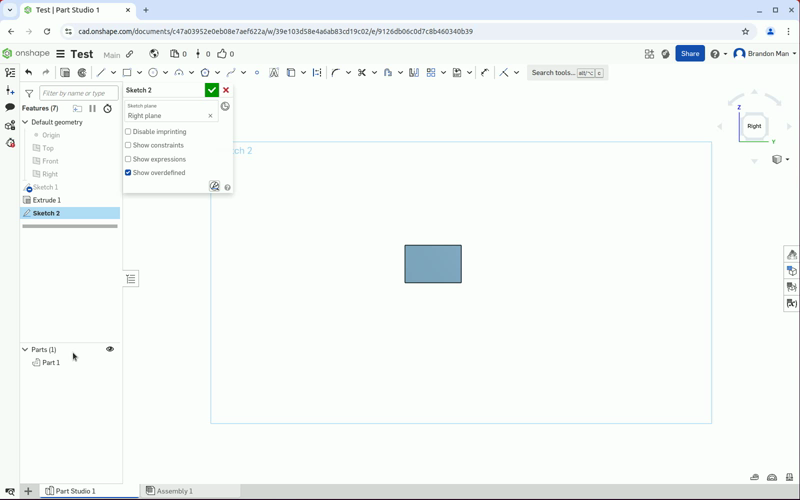
key(y)
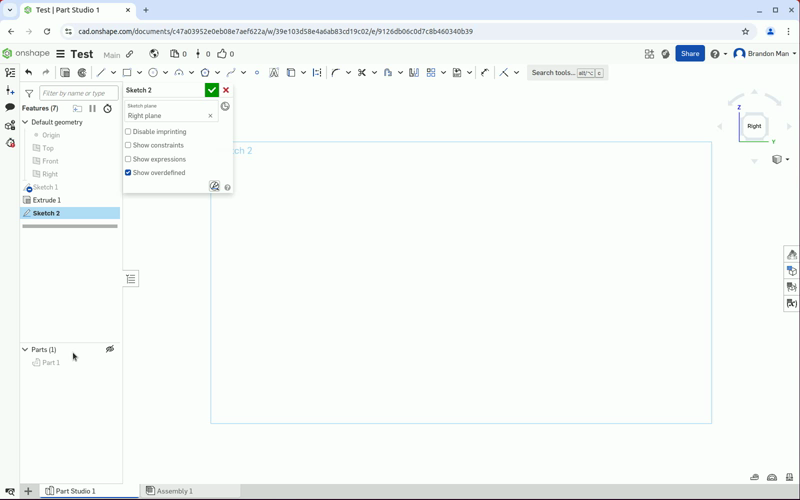
key(l)
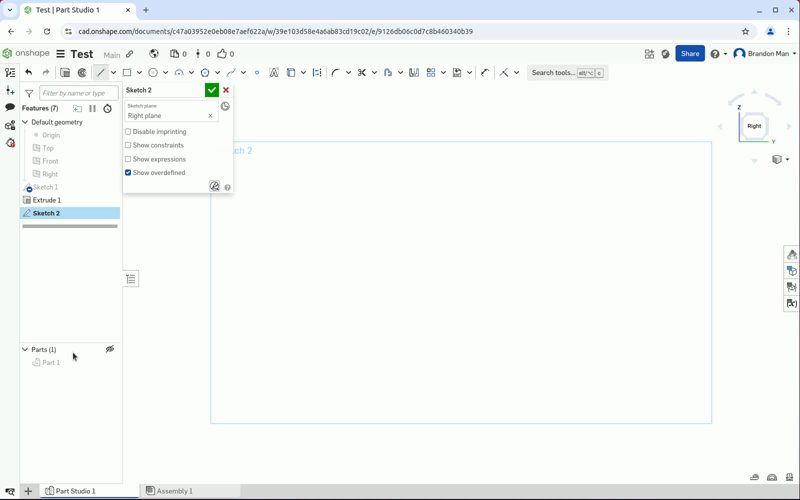
key_down(shift)
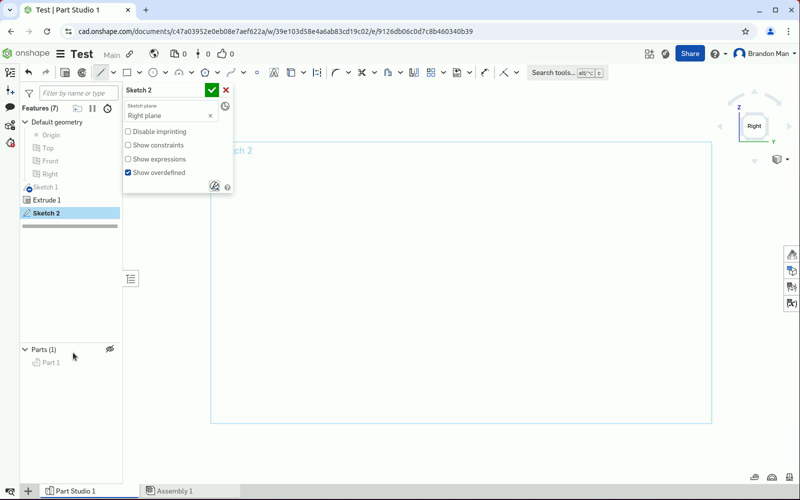
mouse_move(404, 264)
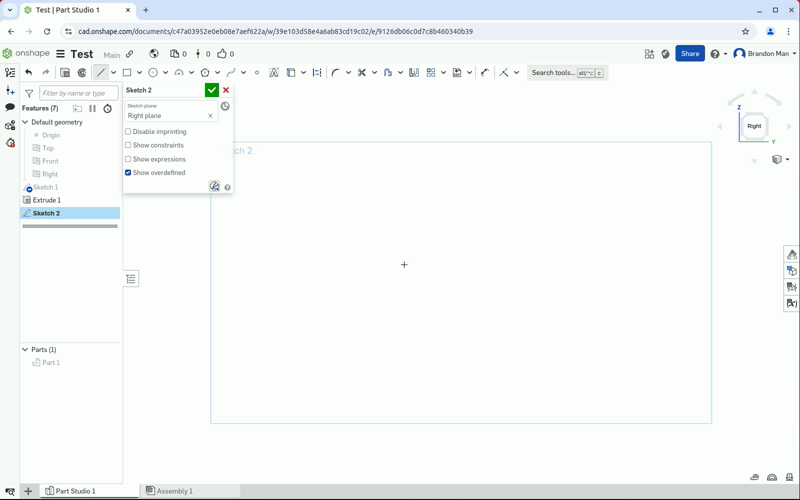
click(404, 264)
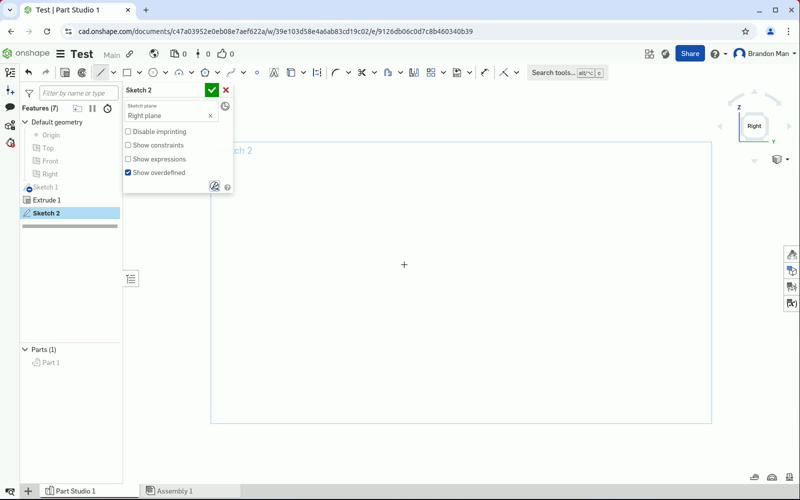
key_up(shift)
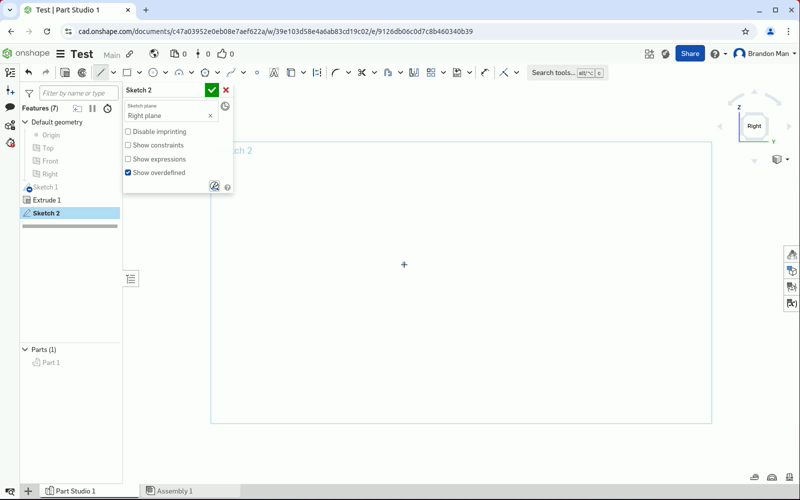
key_down(shift)
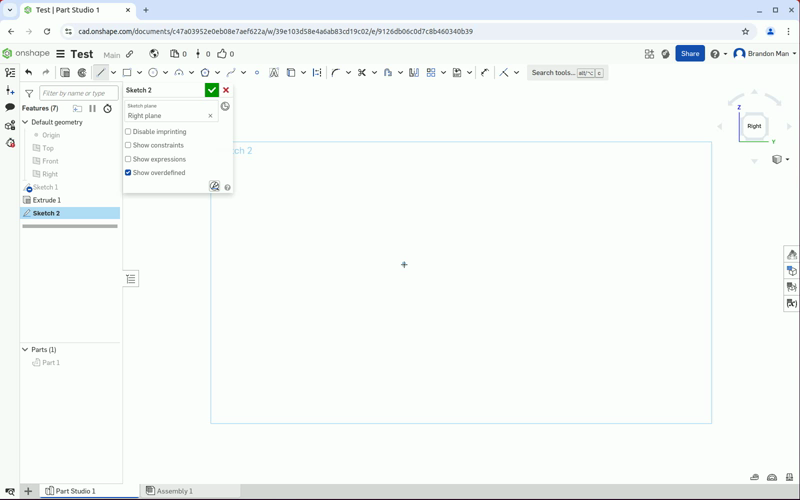
mouse_move(434, 264)
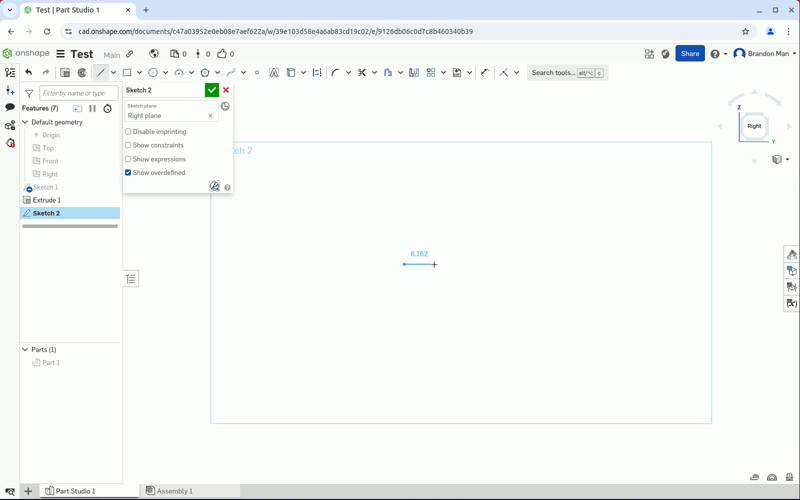
mouse_move(442, 264)
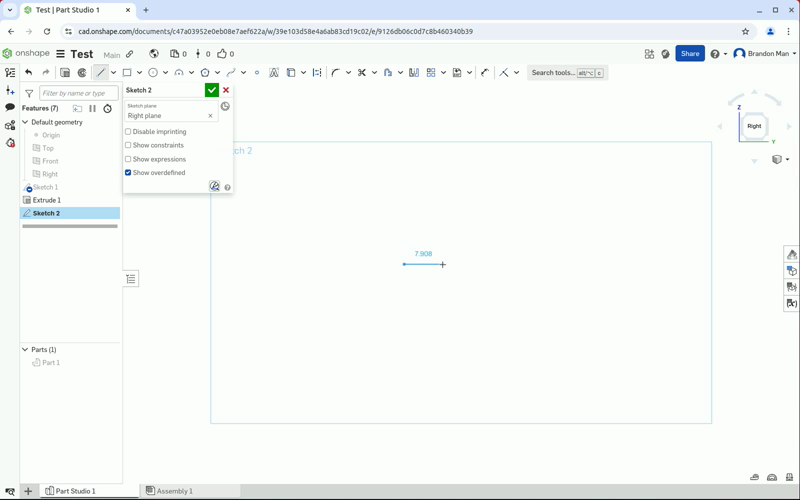
click(442, 264)
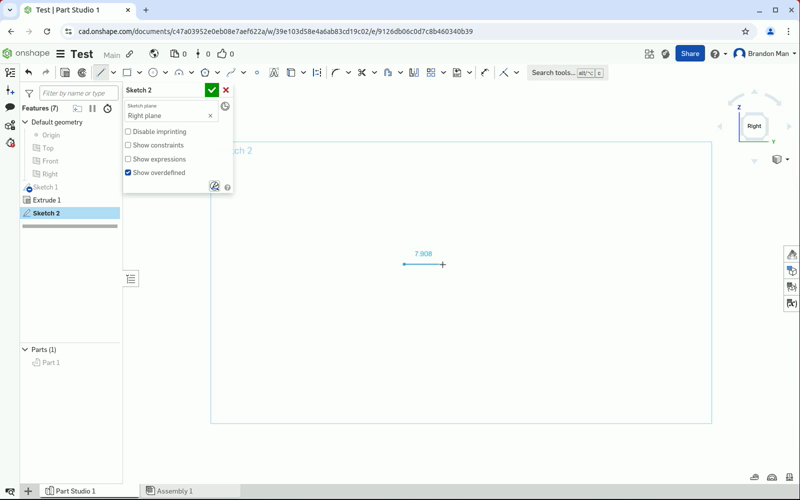
key_up(shift)
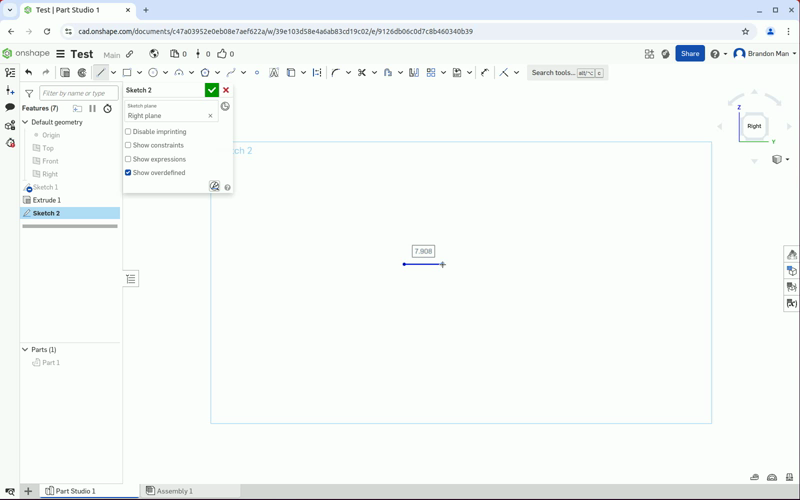
key_down(shift)
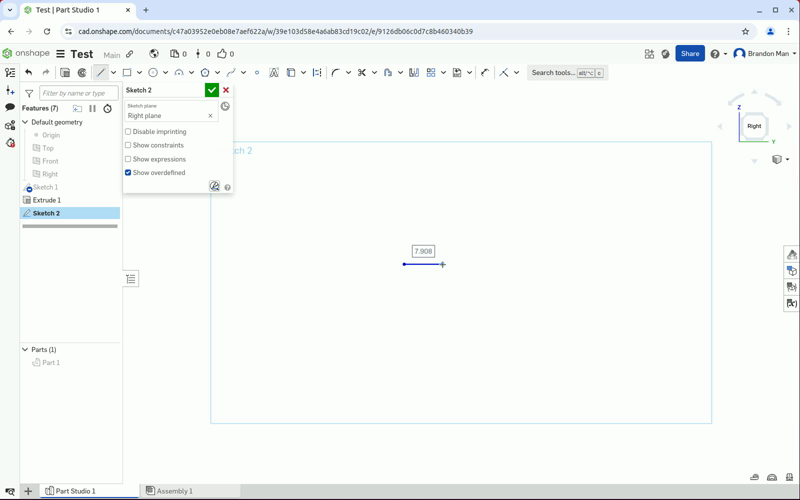
mouse_move(472, 264)
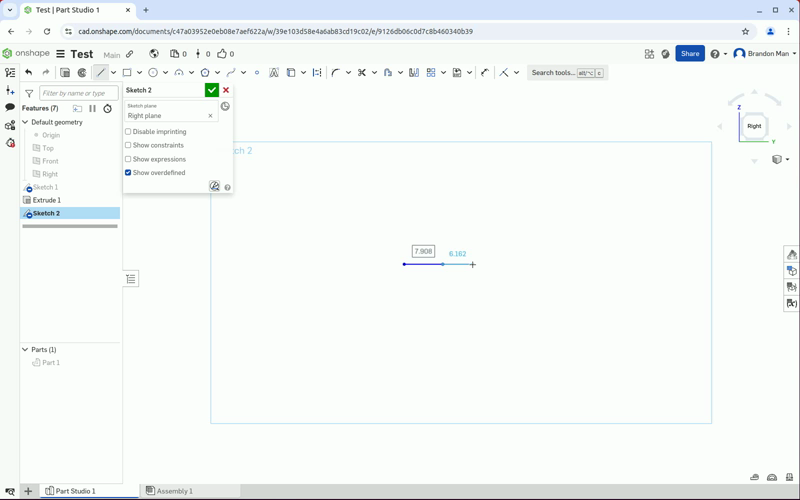
mouse_move(442, 244)
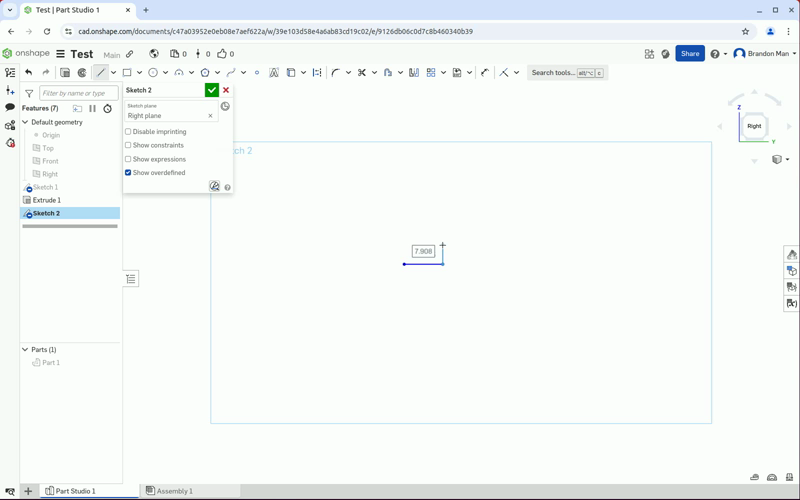
click(442, 244)
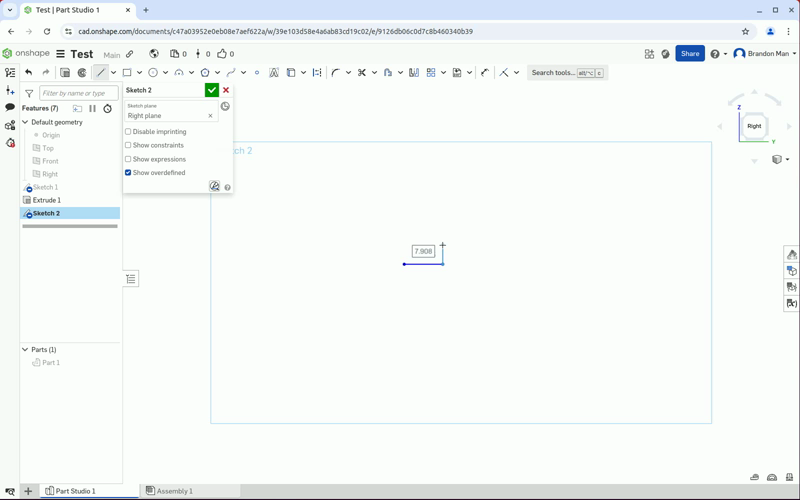
key_up(shift)
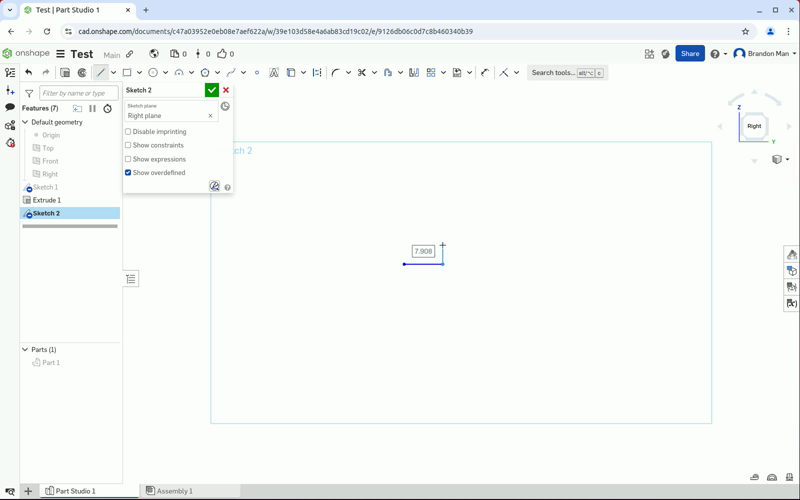
key_down(shift)
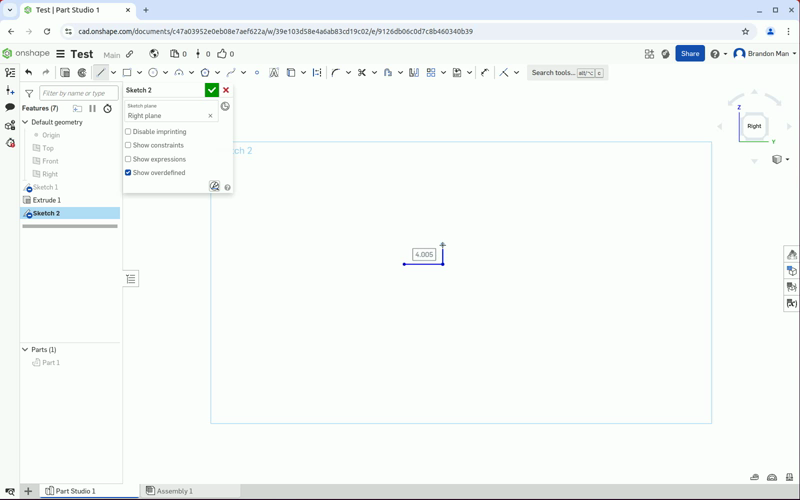
mouse_move(472, 244)
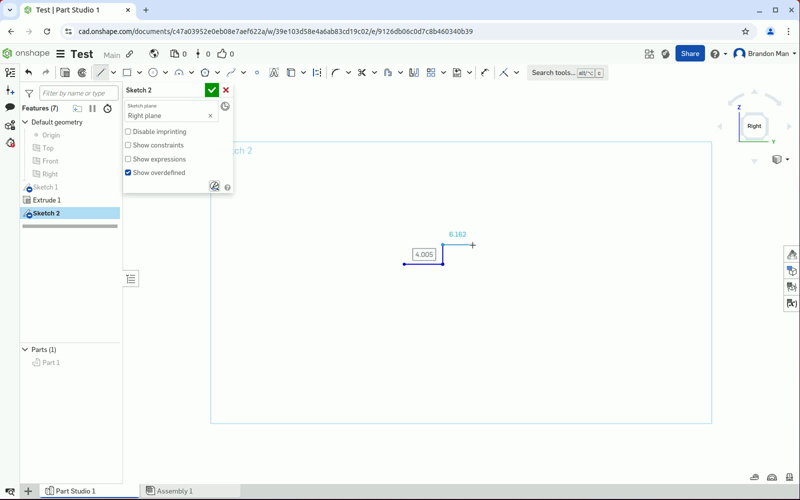
mouse_move(404, 244)
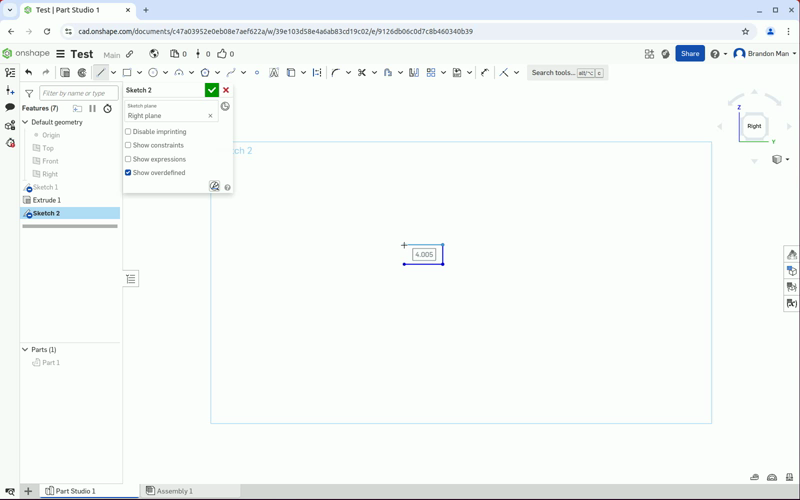
click(404, 244)
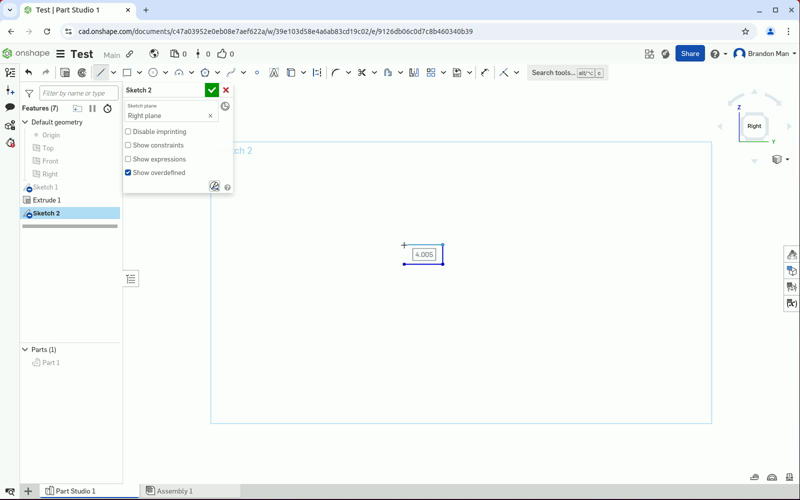
key_up(shift)
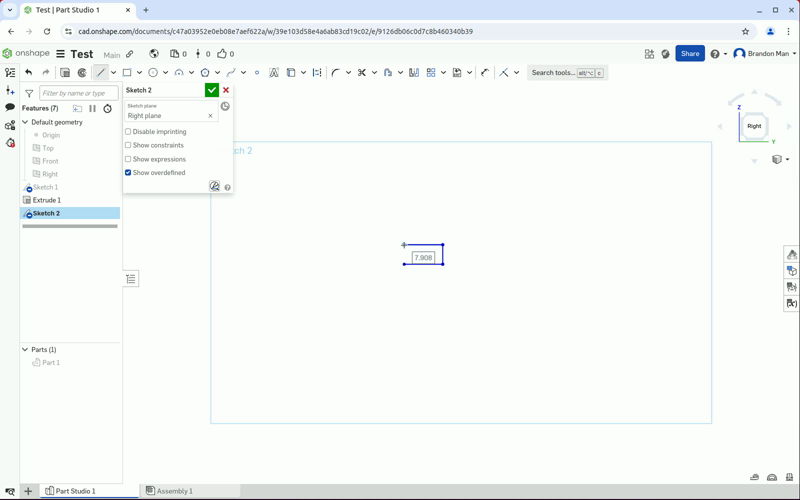
mouse_move(434, 244)
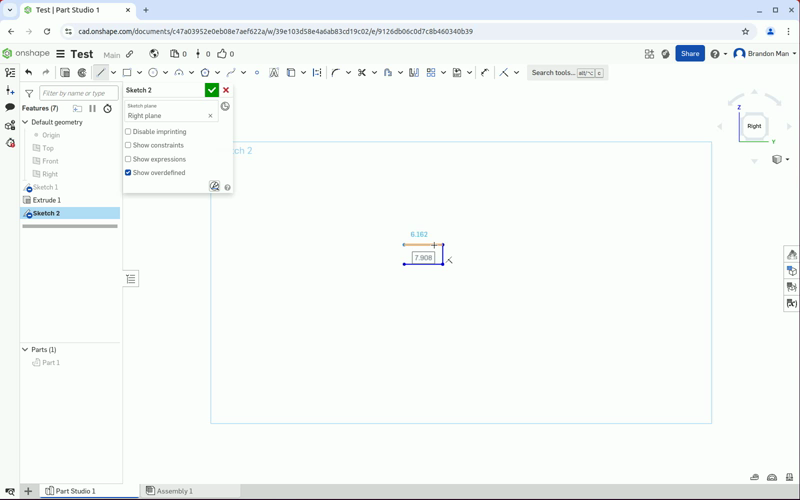
key_down(shift)
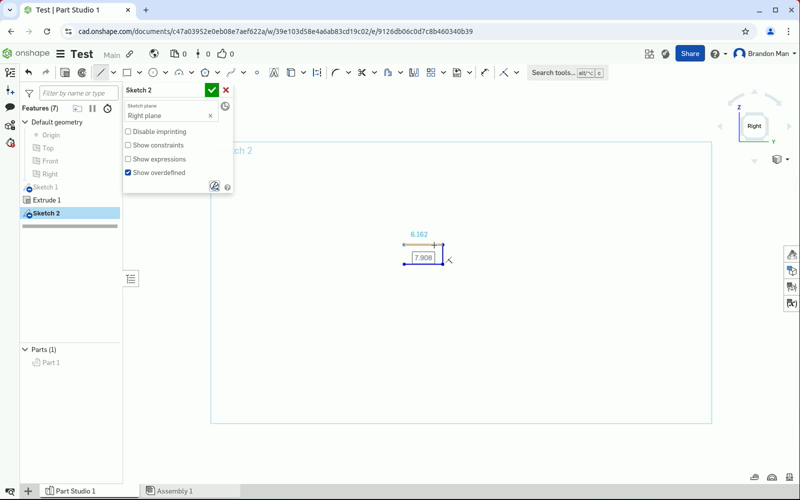
mouse_move(404, 264)
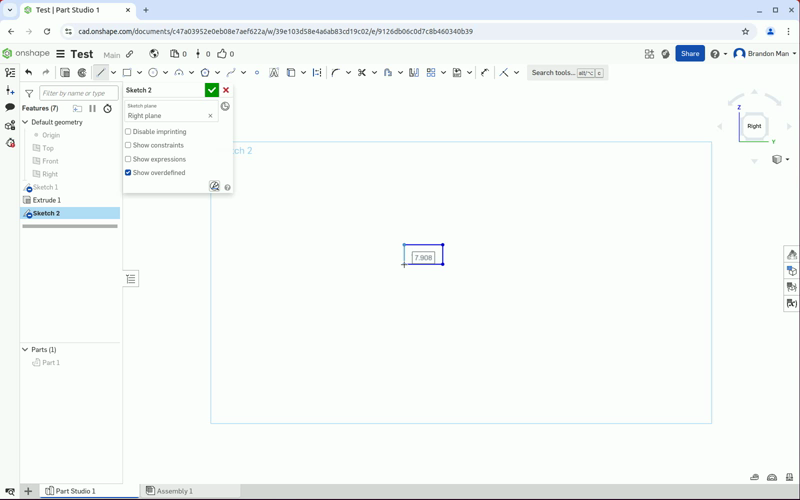
key_up(shift)
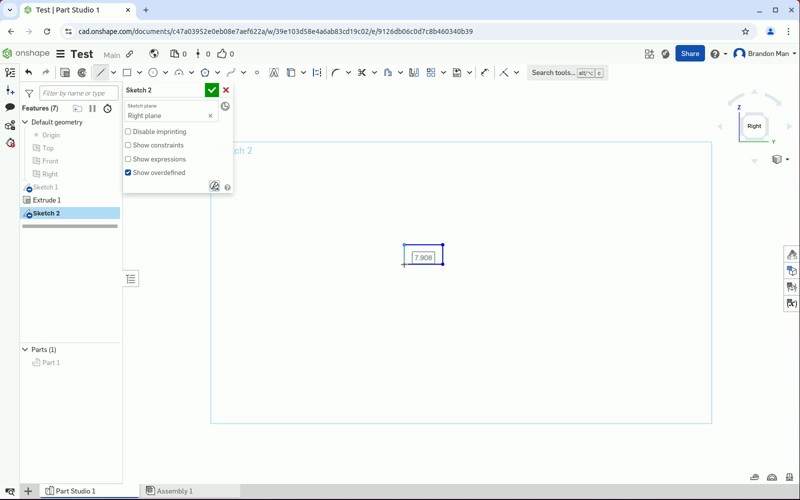
click(404, 264)
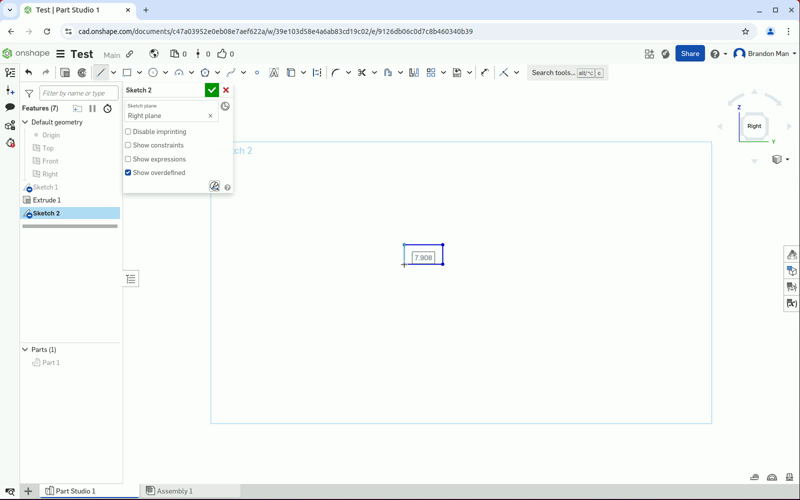
key(esc)
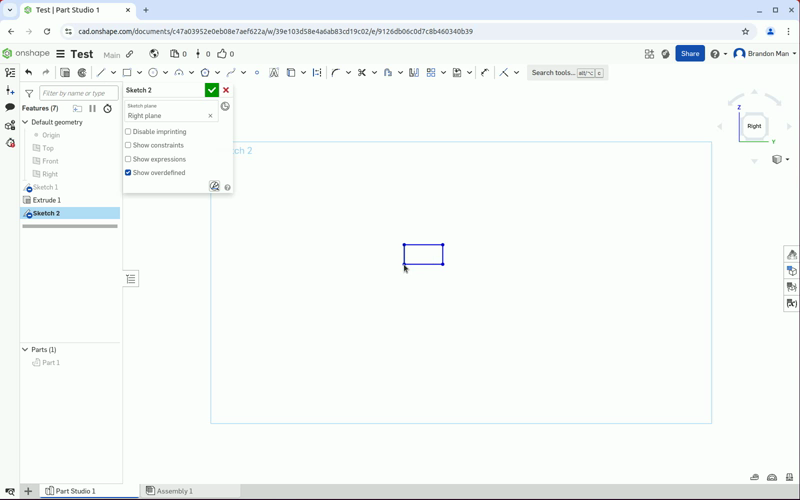
mouse_move(406, 263)
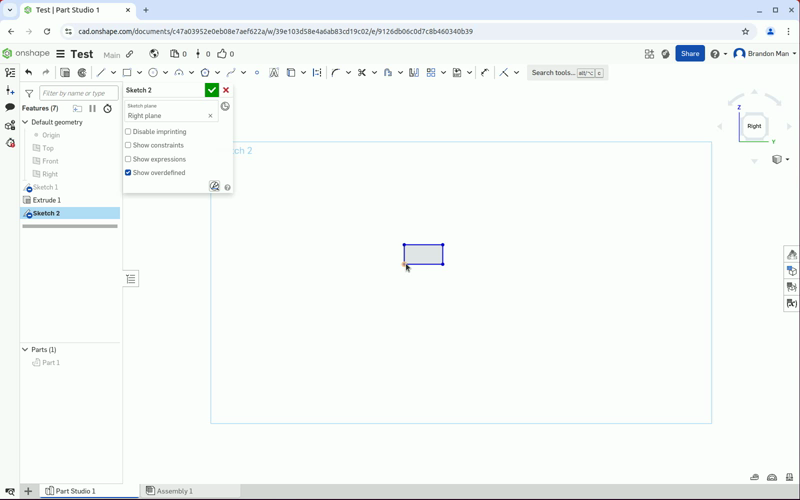
scroll(6)
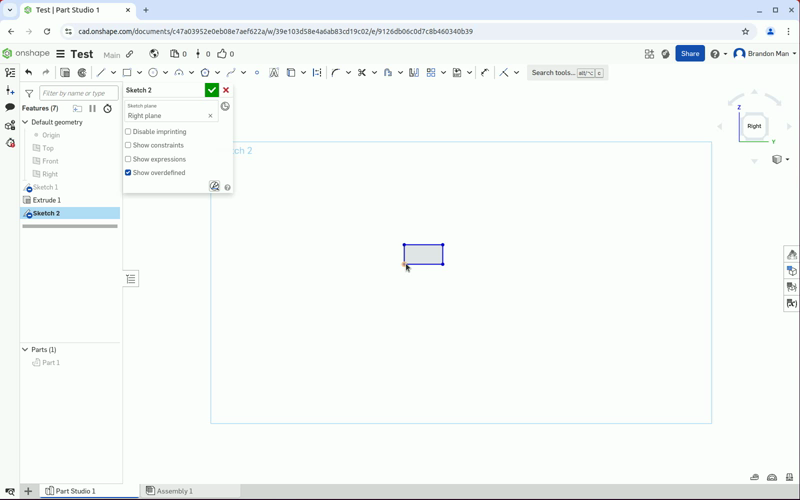
scroll(6)
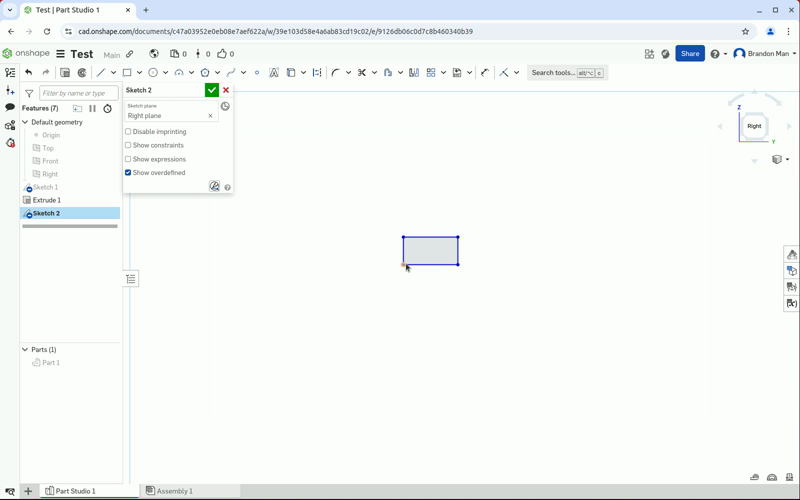
scroll(6)
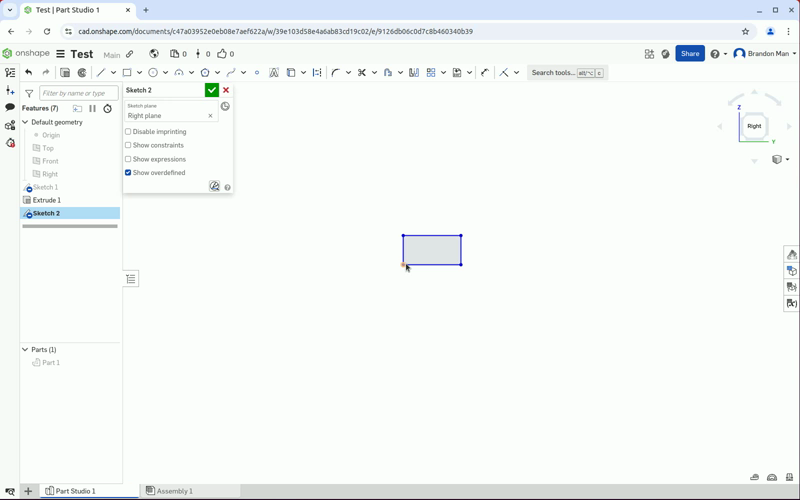
scroll(6)
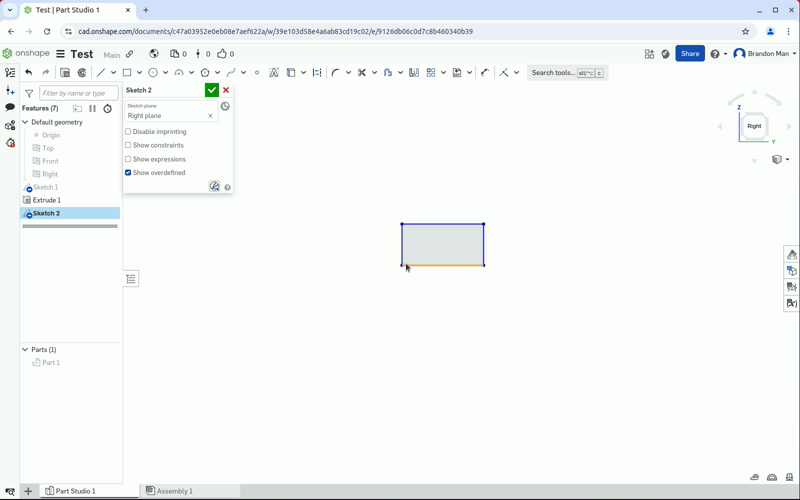
scroll(6)
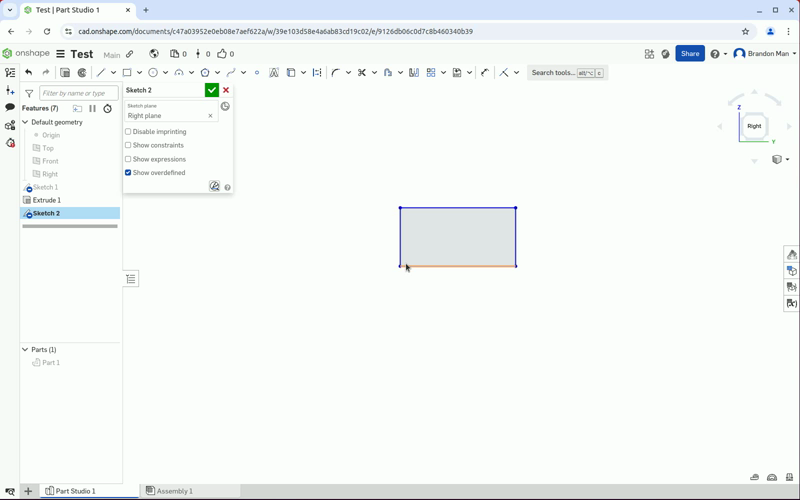
scroll(6)
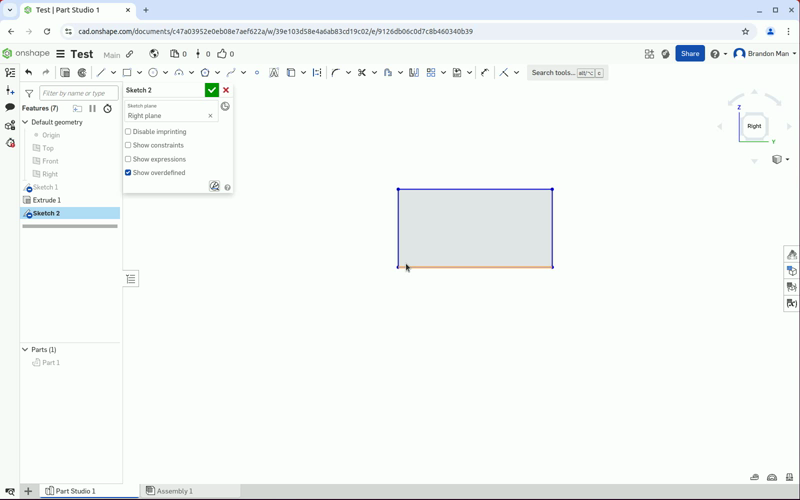
scroll(6)
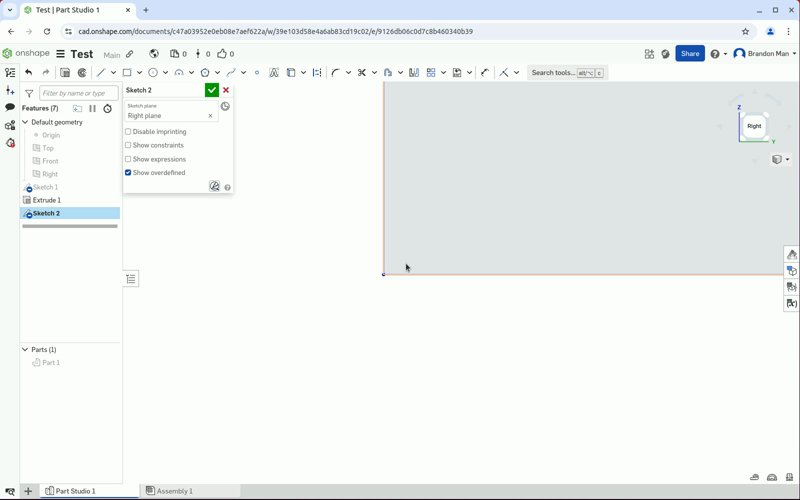
click(406, 263)
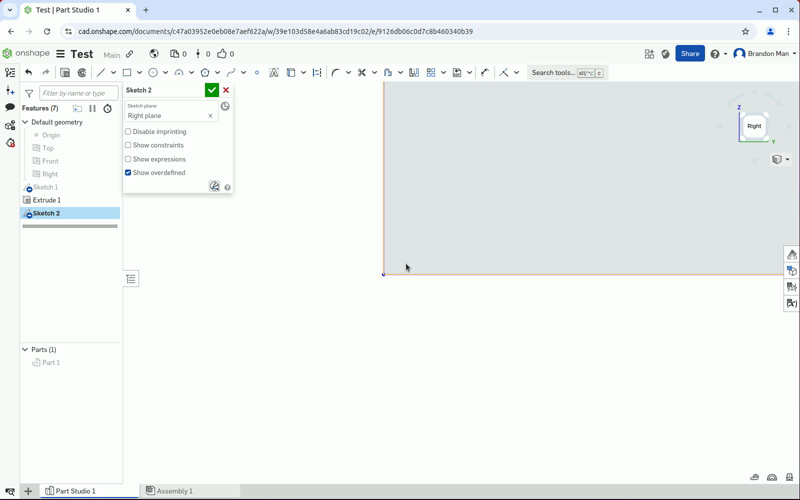
scroll(-6)
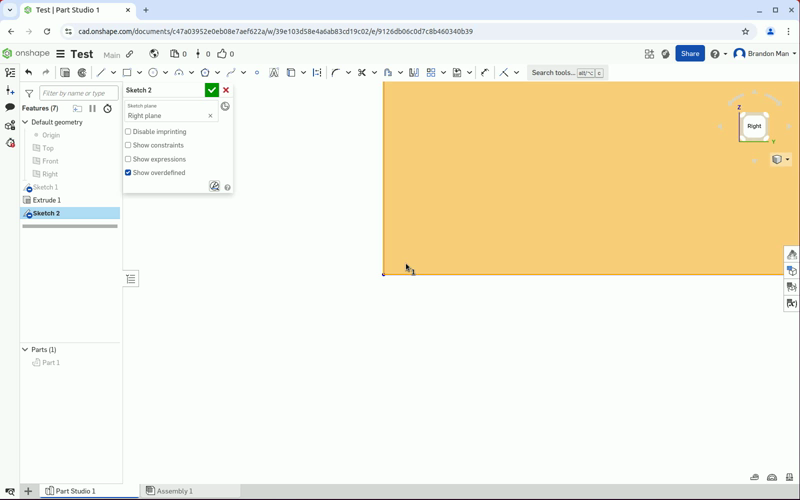
scroll(-6)
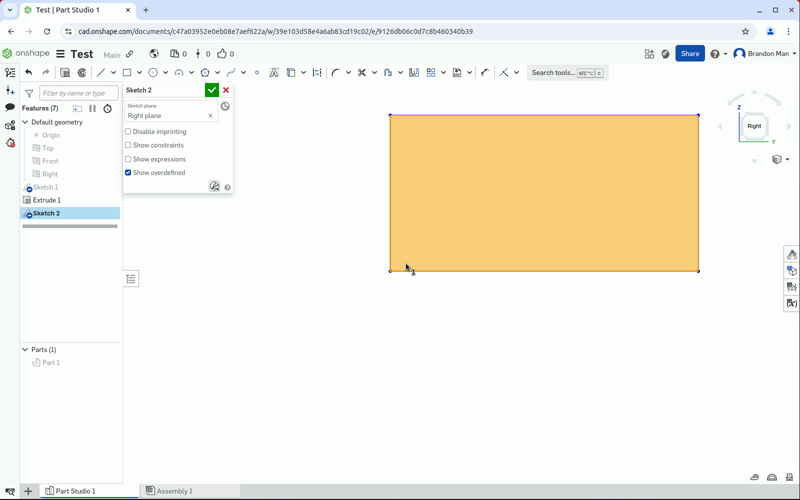
scroll(-6)
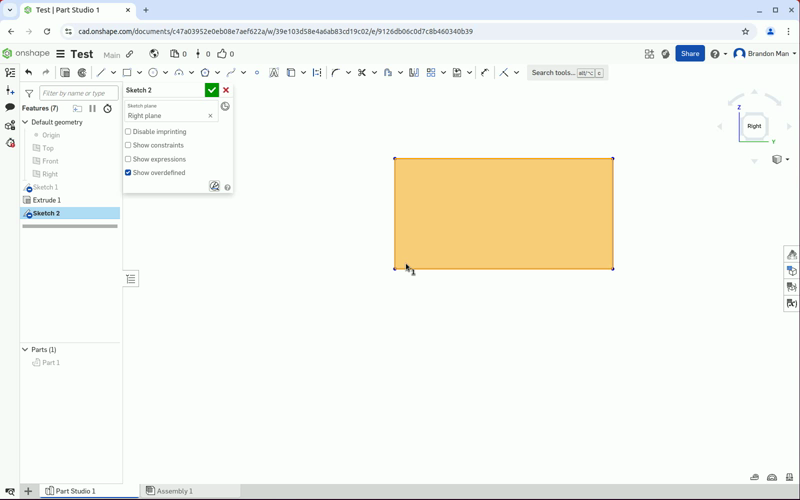
scroll(-6)
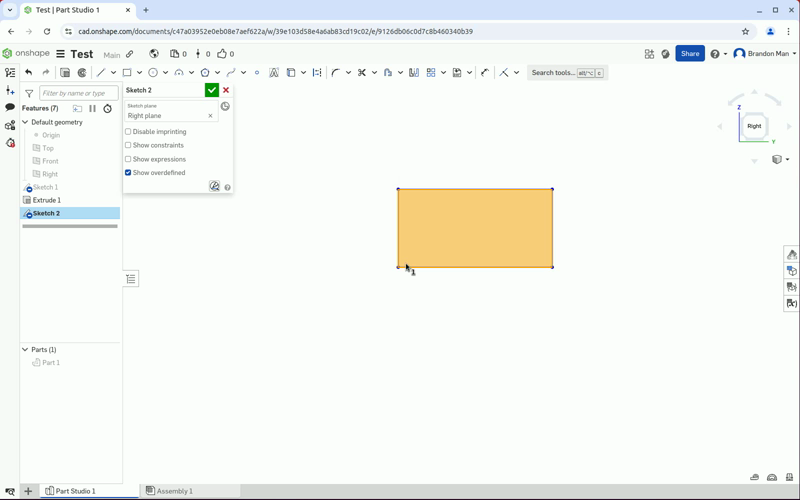
scroll(-6)
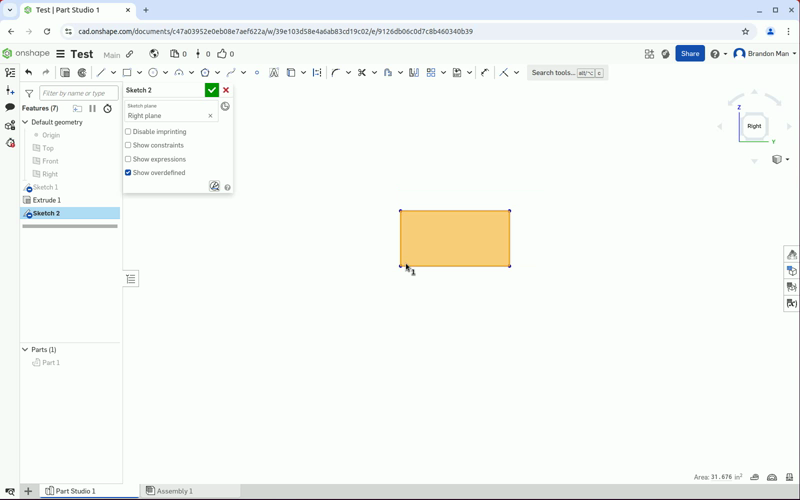
scroll(-6)
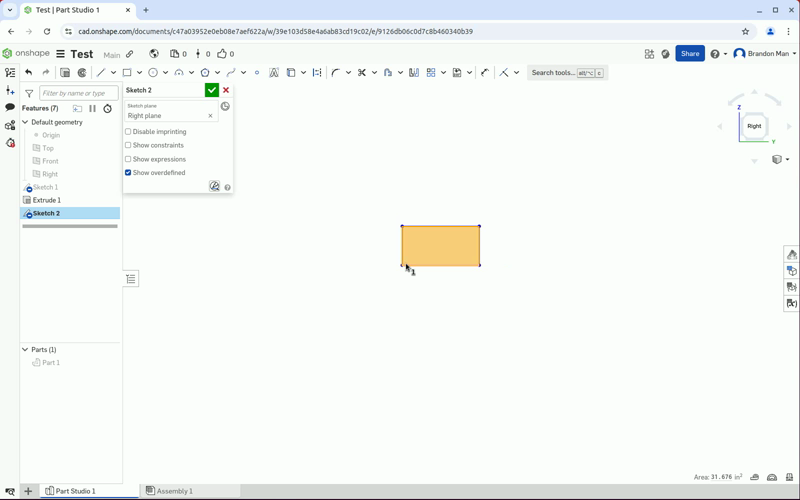
scroll(-6)
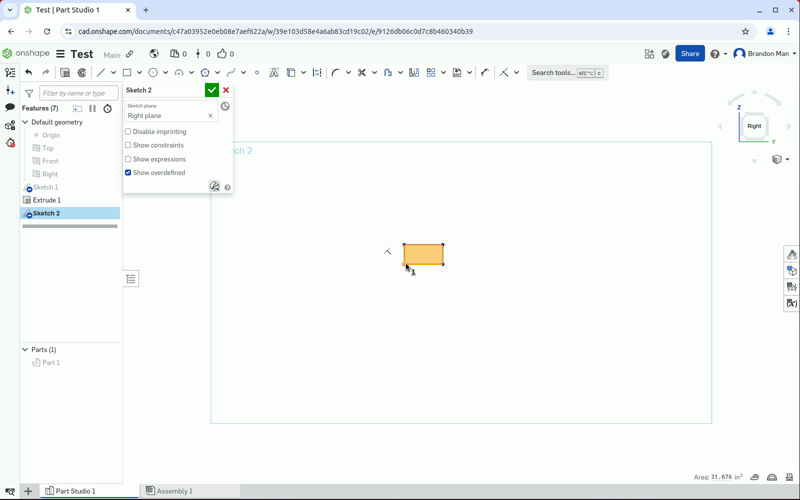
mouse_move(73, 352)
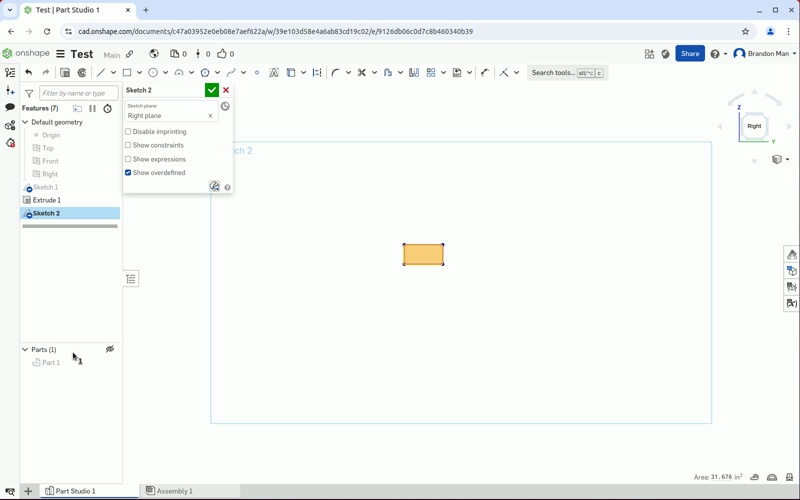
key(shift+y)
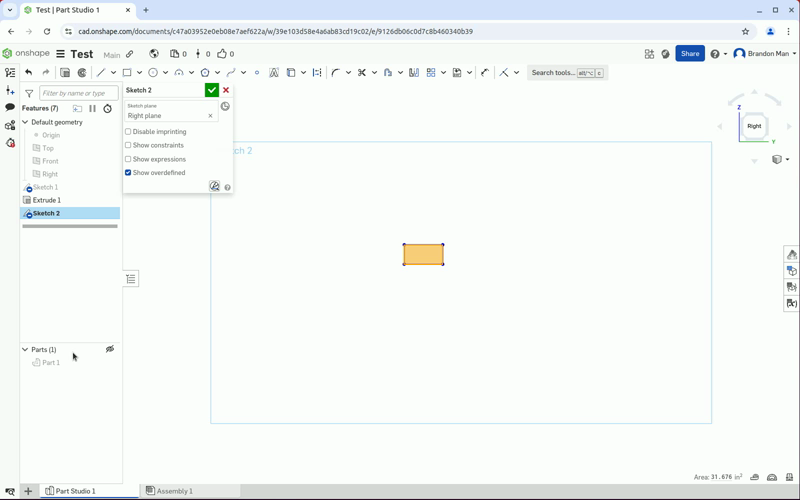
key(shift+e)
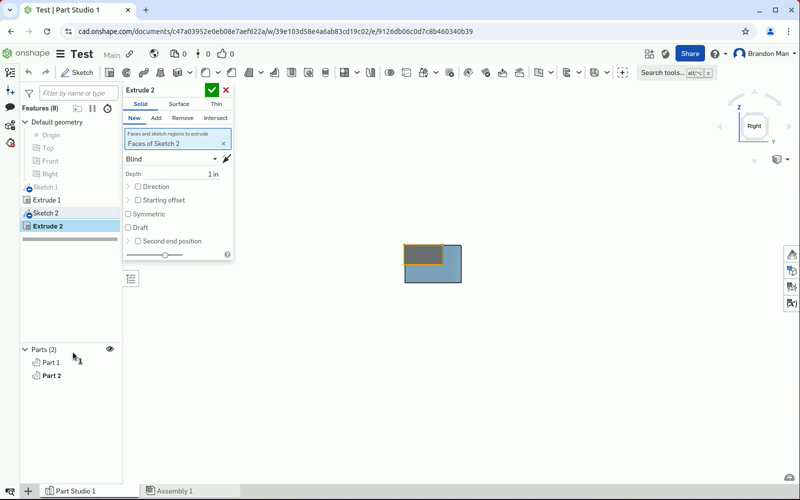
mouse_move(143, 106)
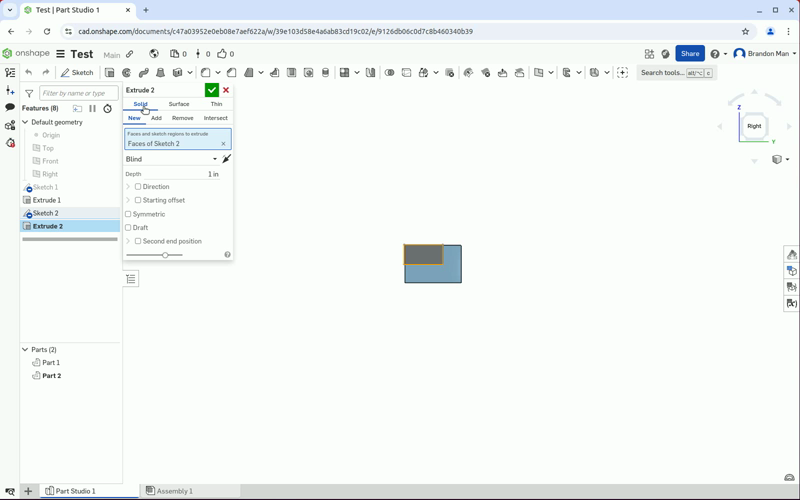
click(143, 106)
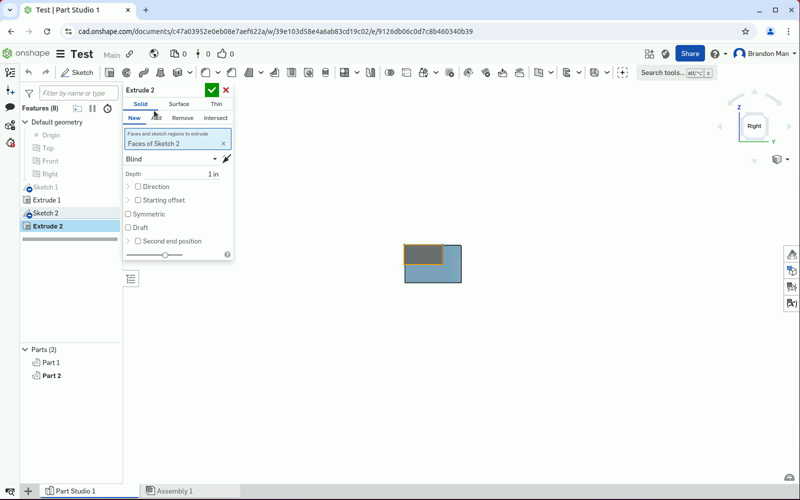
mouse_move(186, 120)
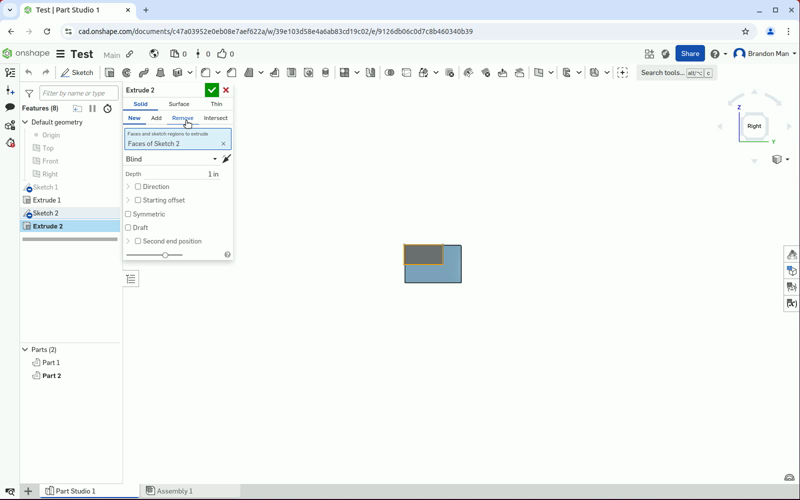
click(186, 120)
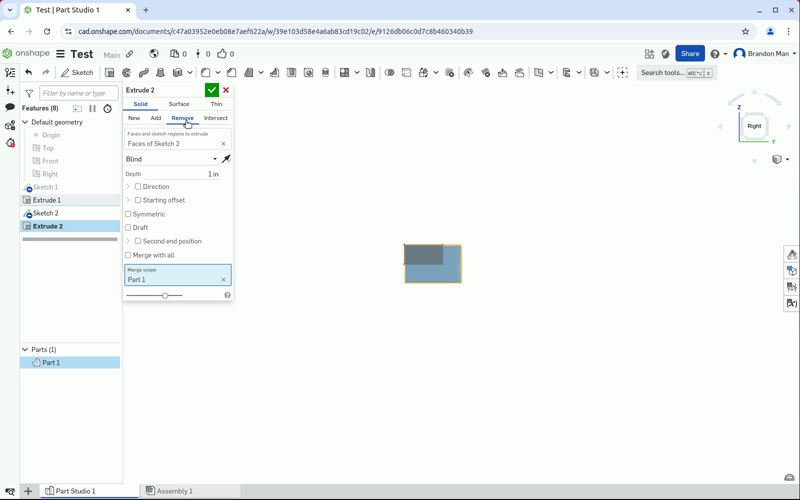
key(tab, 4)
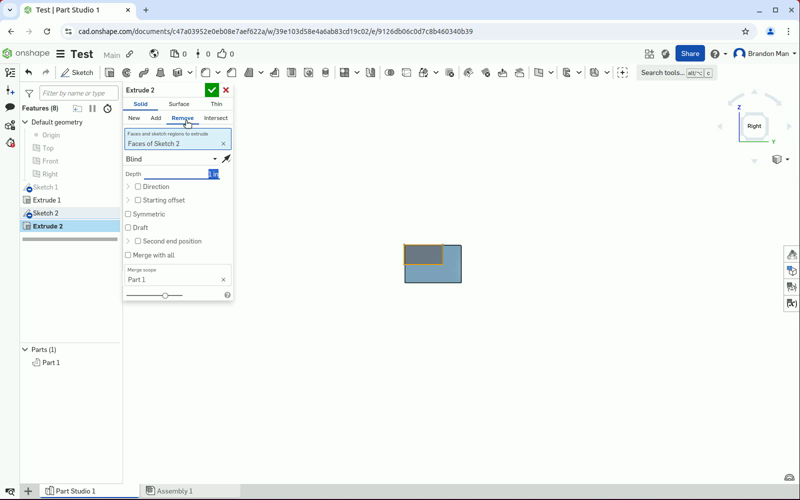
text(19.257)
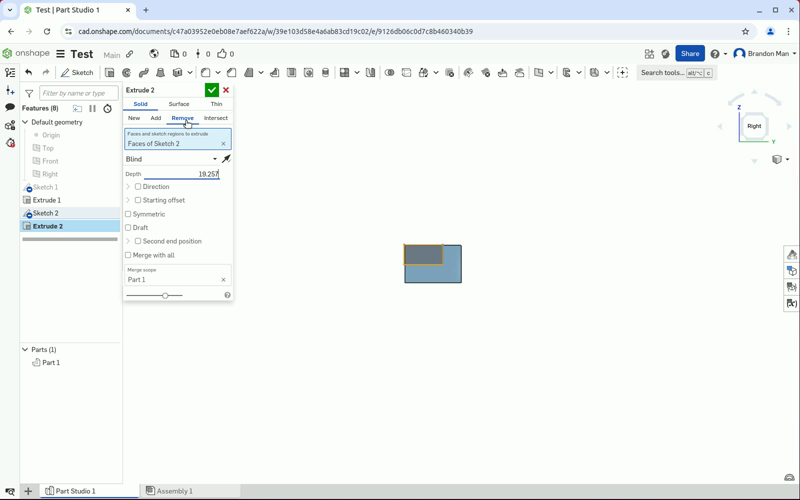
key(tab, 6)
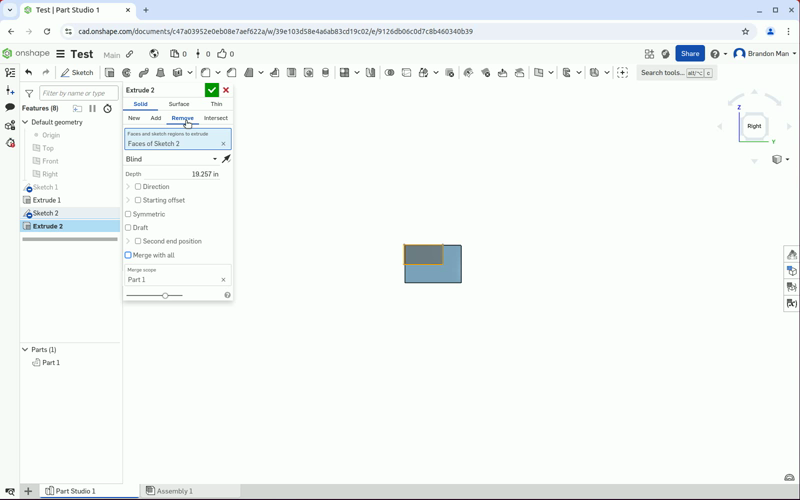
key(space)
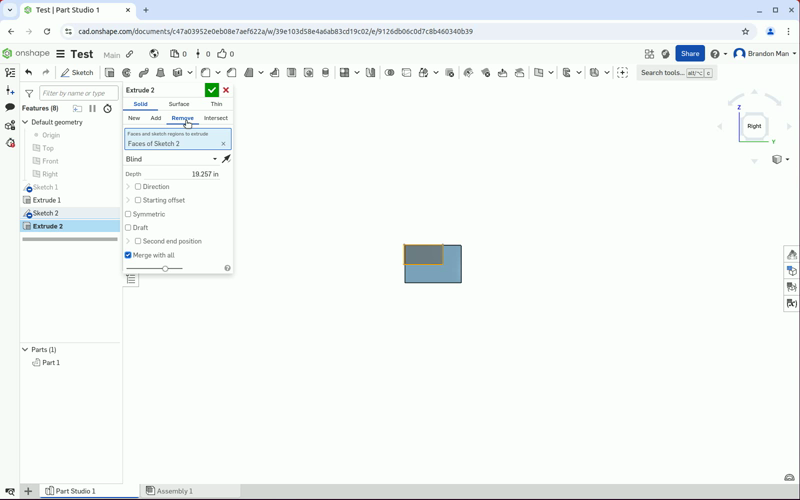
key(enter)
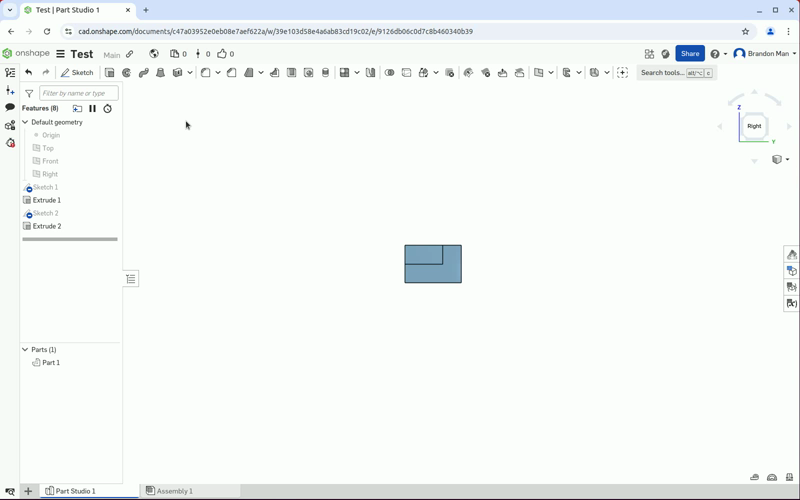
key(shift+h)
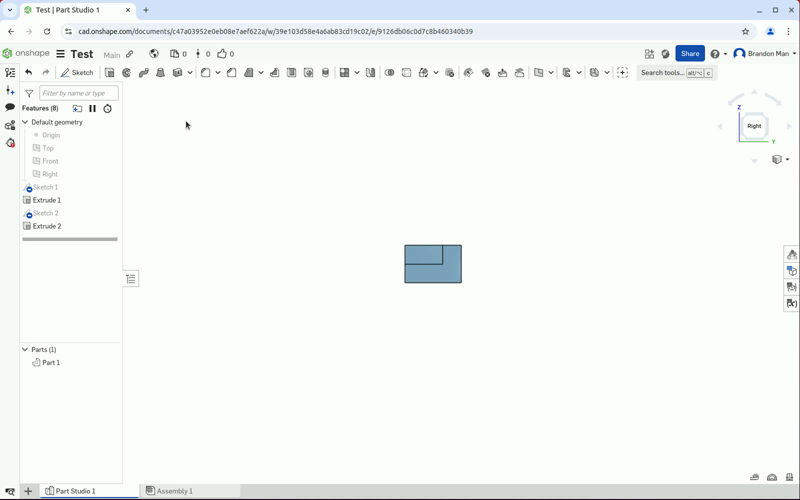
key(shift+h)
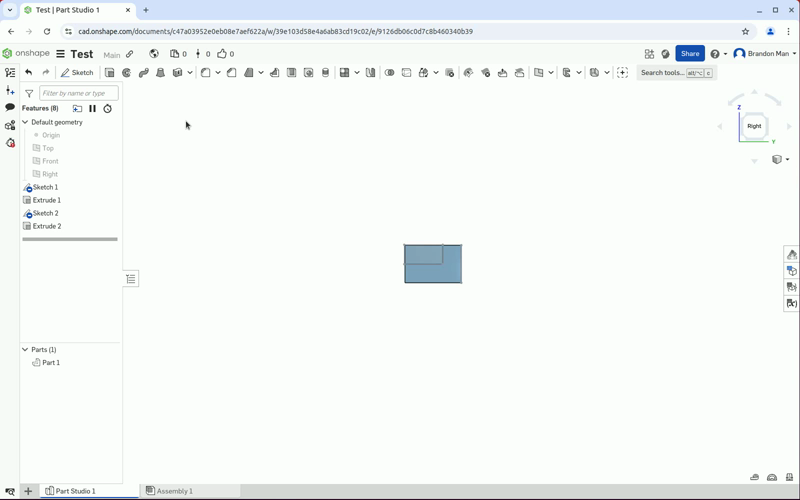
key(shift+7)
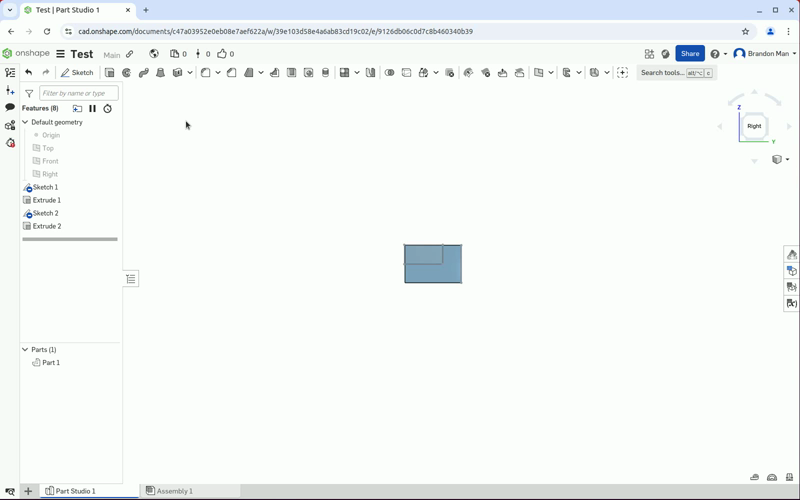
key(right, 2)
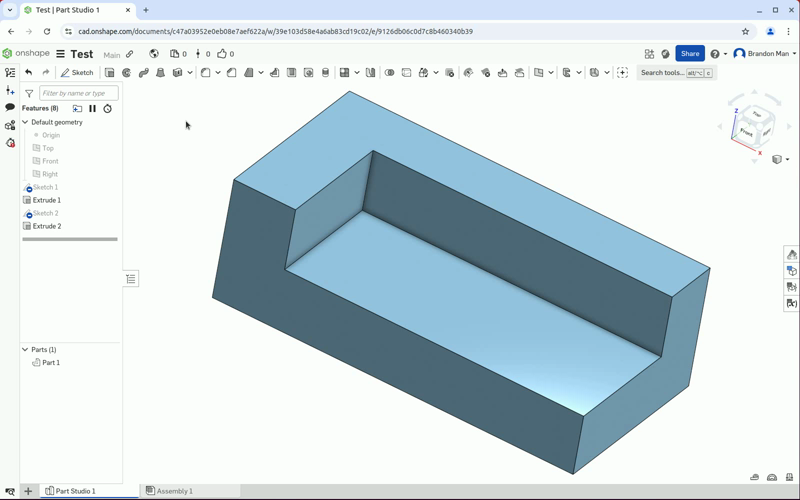
key(down, 2)
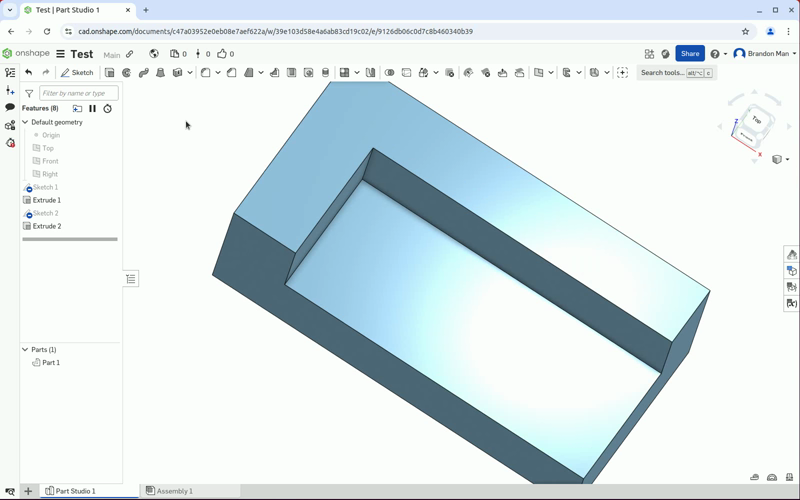
key(up, 2)
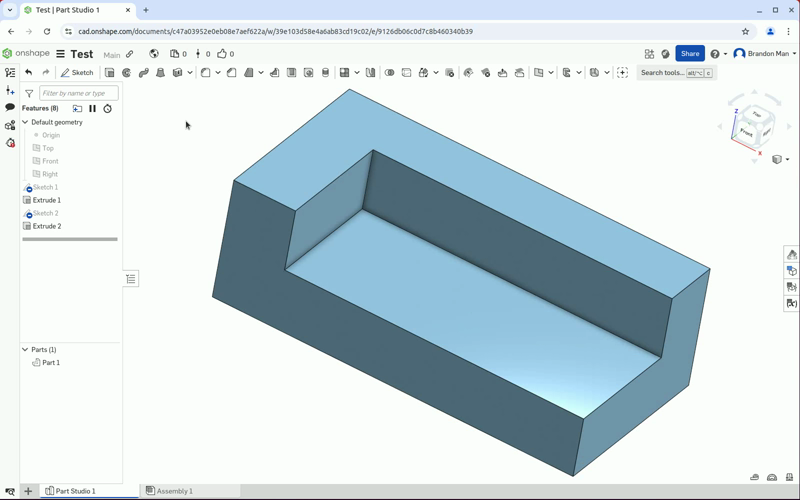
key(left, 2)
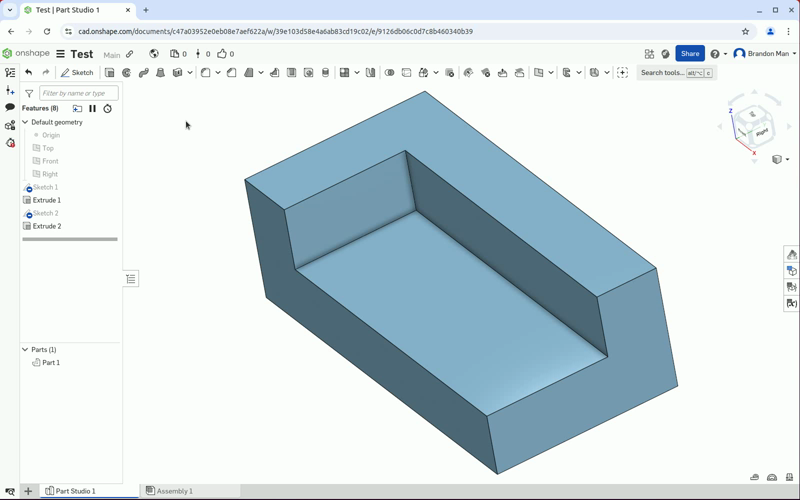
mouse_move(73, 189)
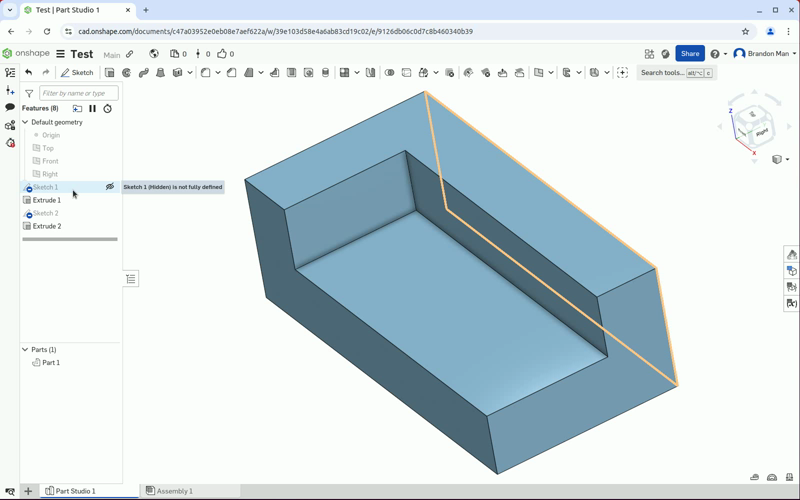
click(73, 189)